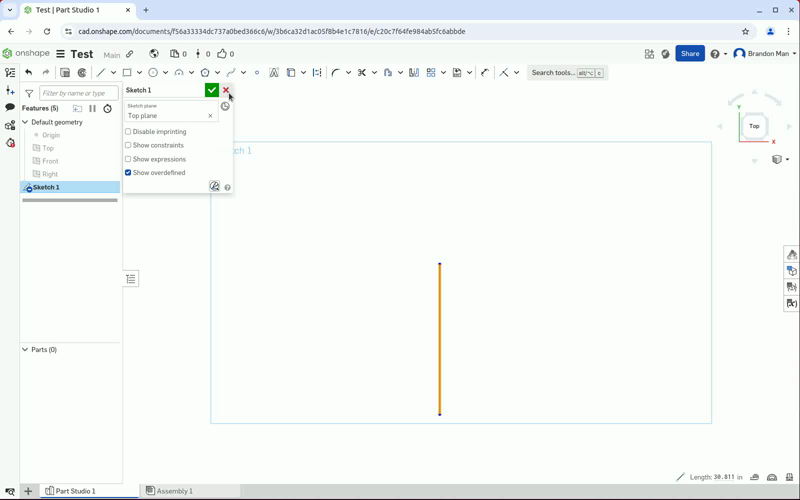
key(shift+h)
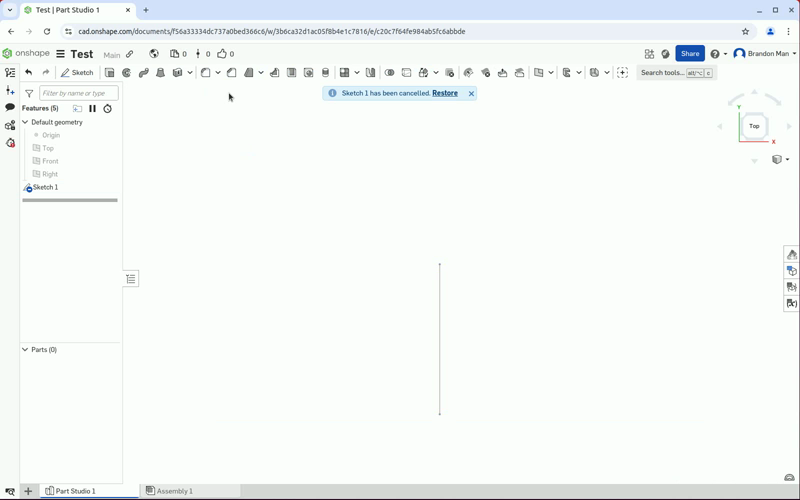
key(shift+s)
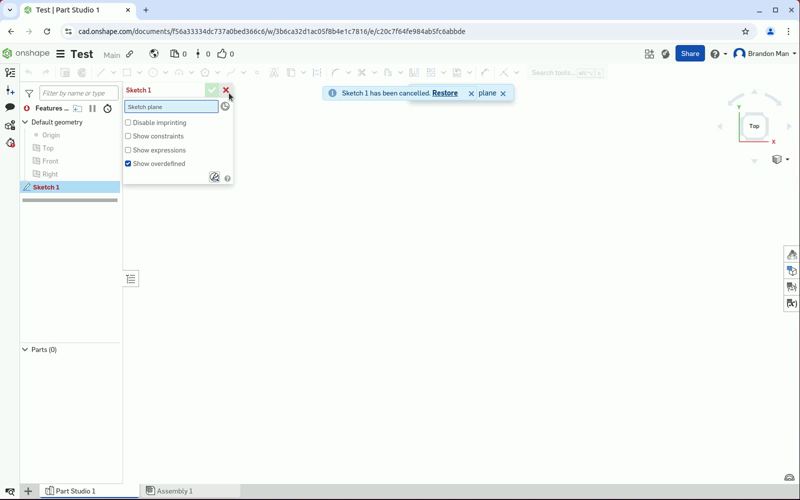
mouse_move(73, 150)
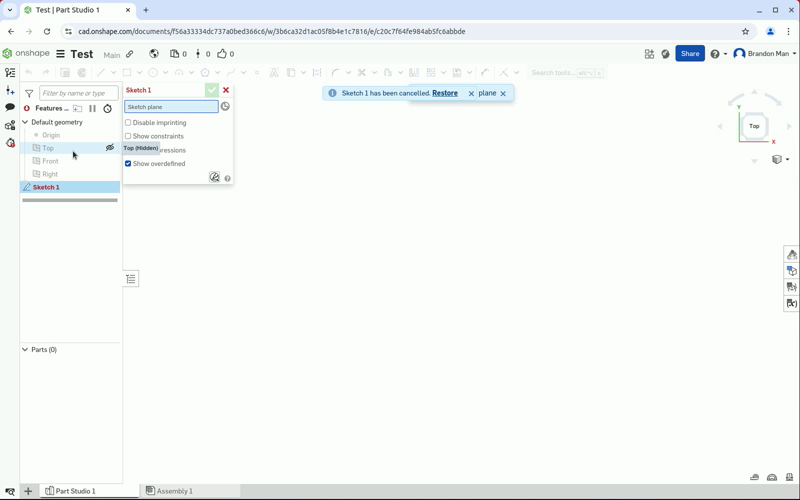
click(73, 150)
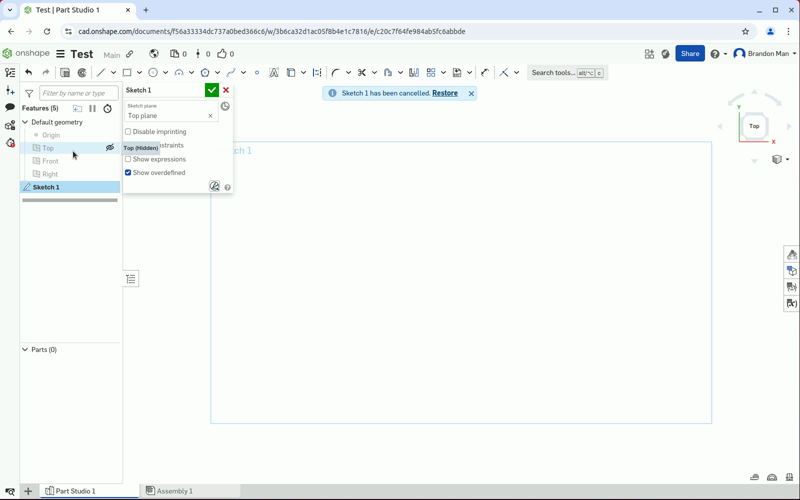
mouse_move(73, 352)
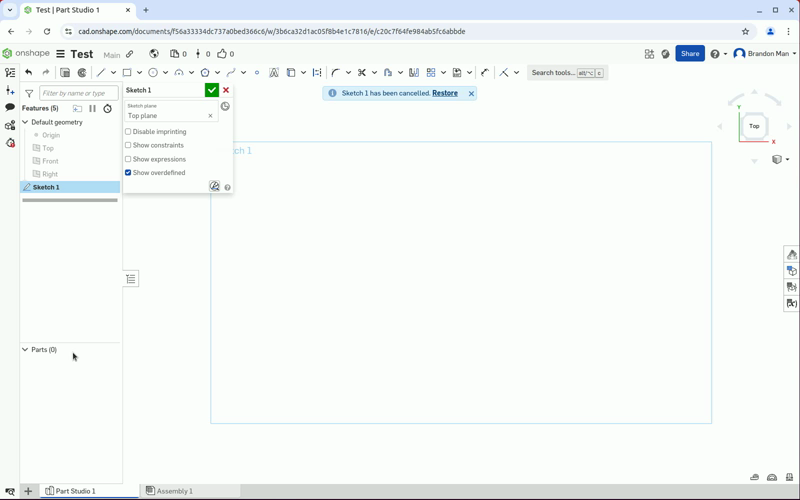
key(y)
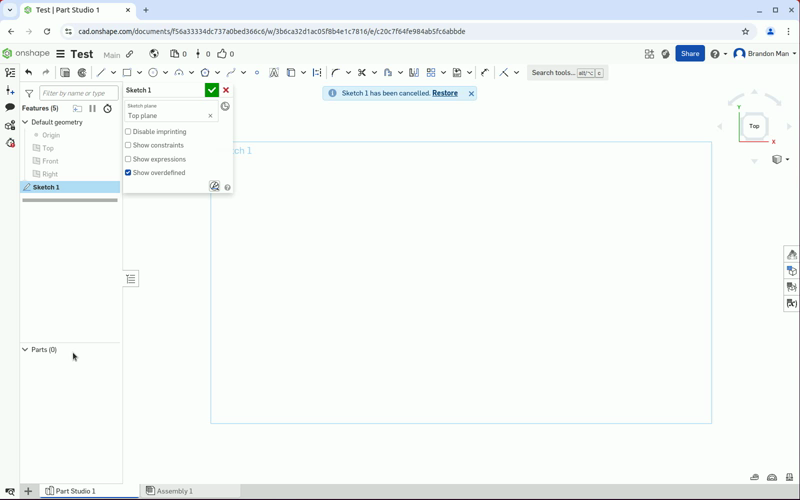
key(l)
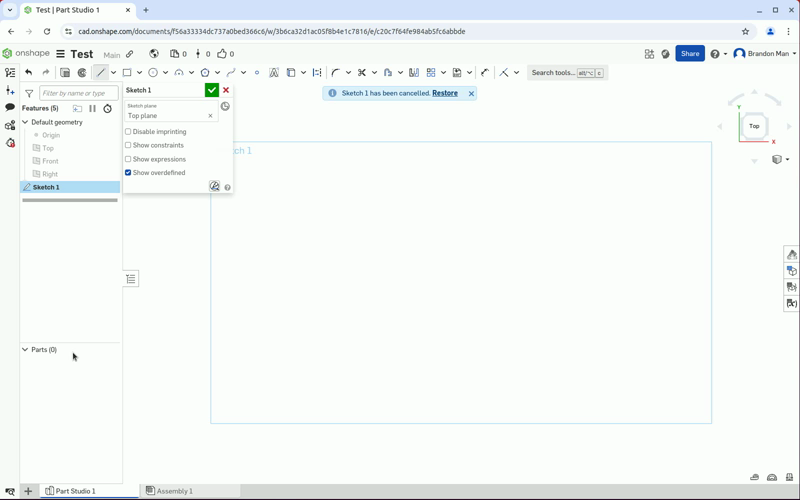
key_down(shift)
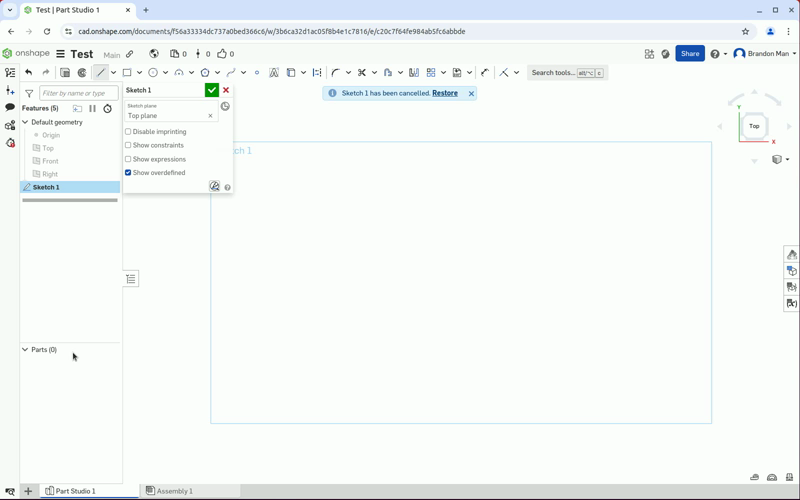
mouse_move(348, 299)
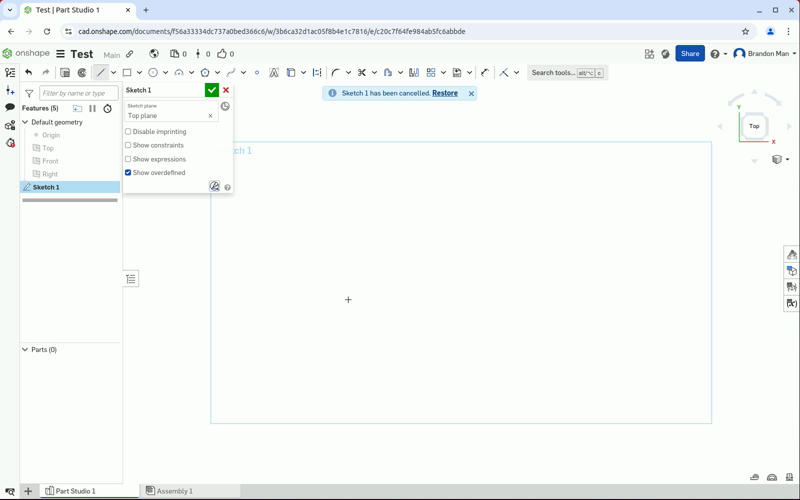
click(348, 299)
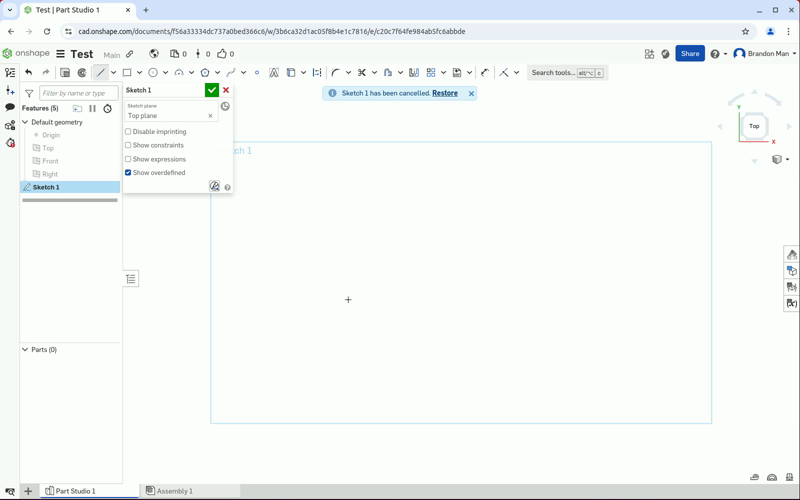
key_up(shift)
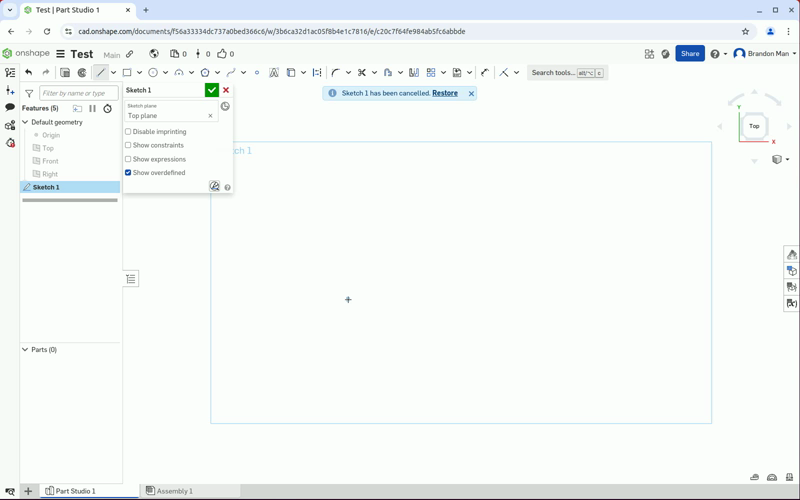
key_down(shift)
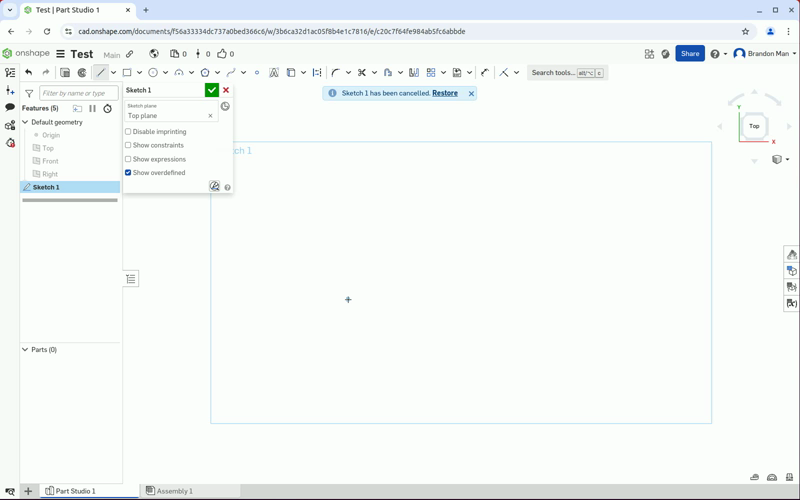
mouse_move(572, 299)
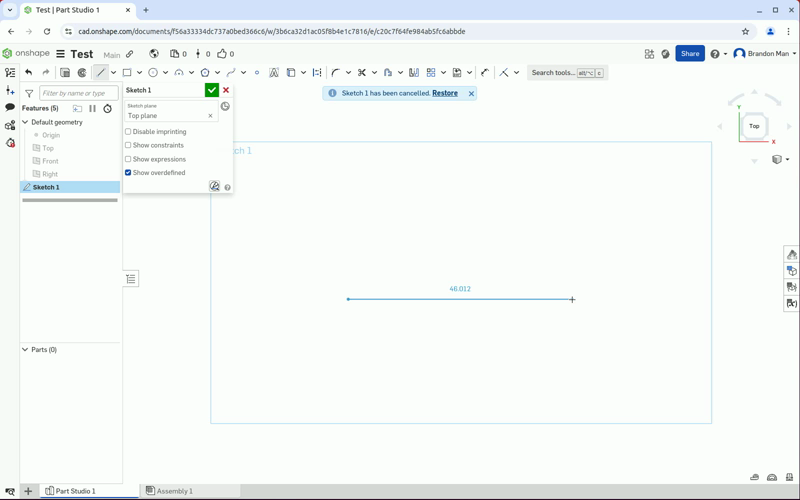
click(572, 299)
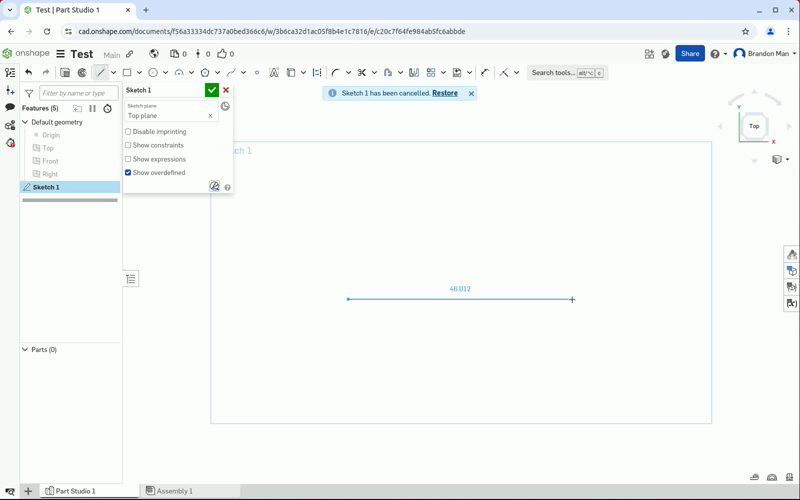
key_up(shift)
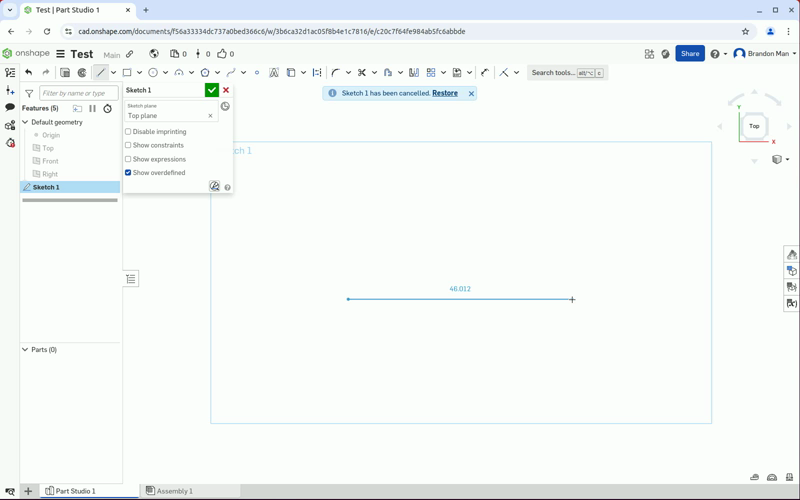
key_down(shift)
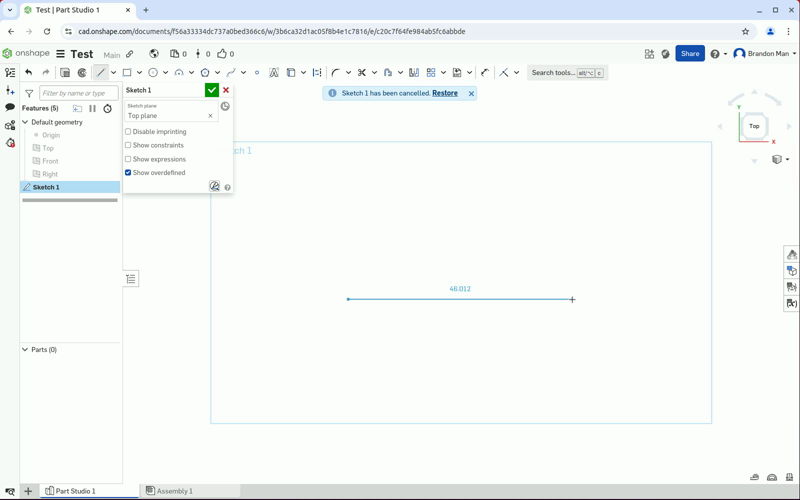
mouse_move(589, 299)
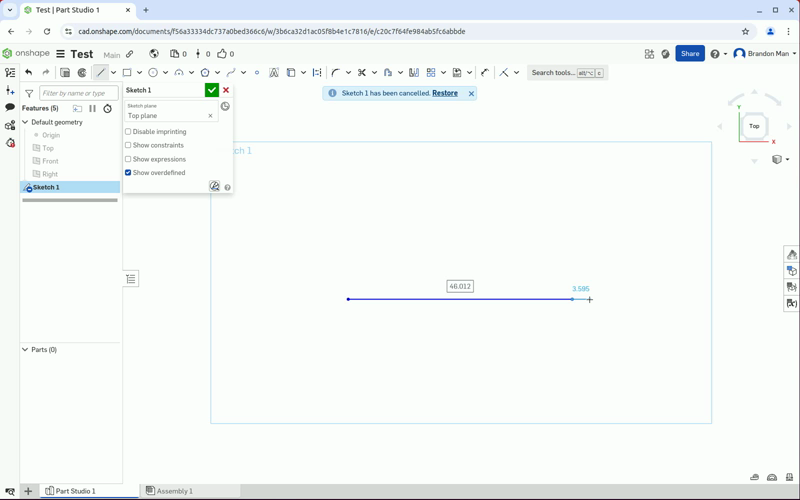
mouse_move(572, 266)
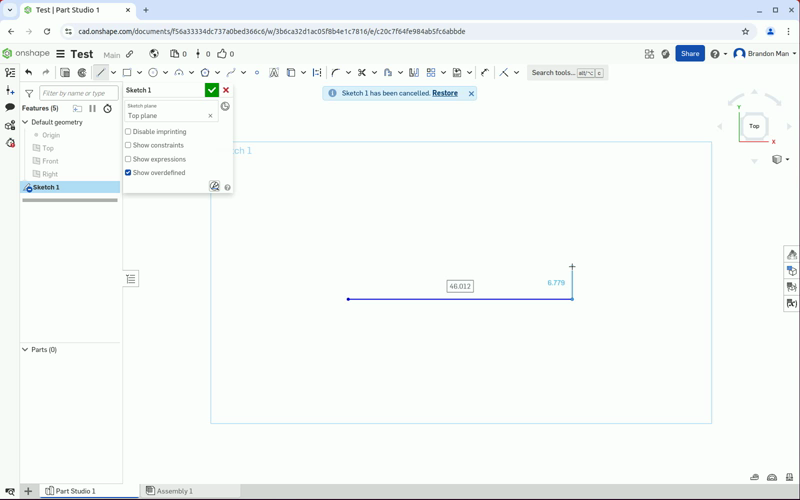
click(572, 266)
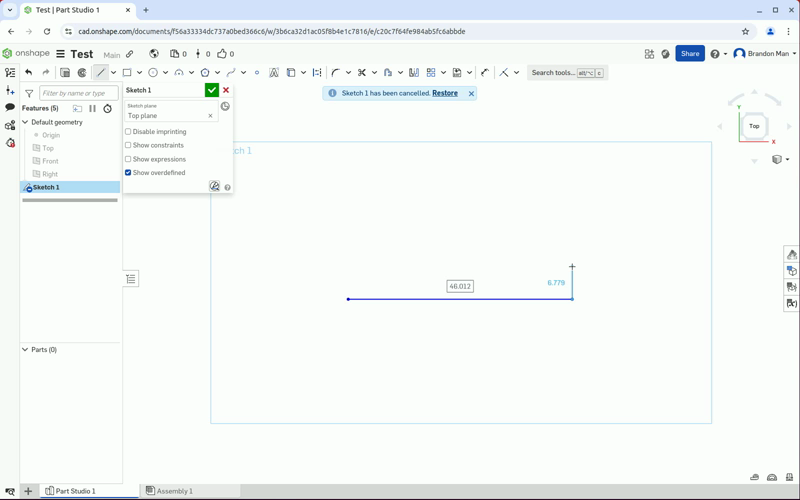
key_up(shift)
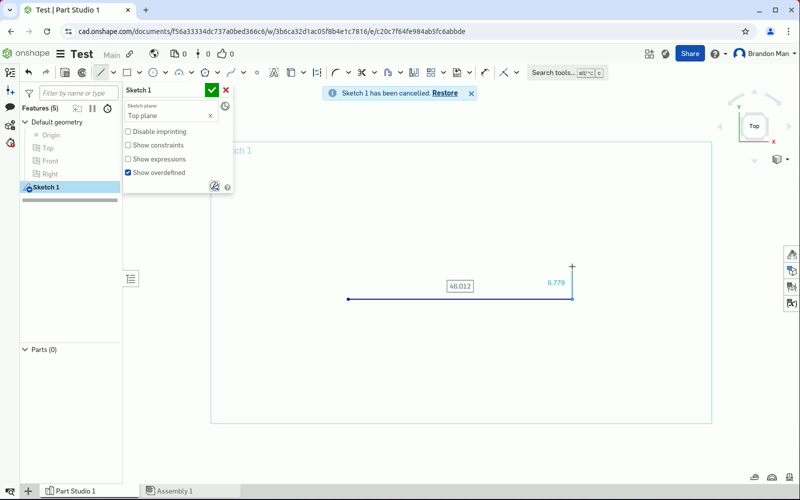
key_down(shift)
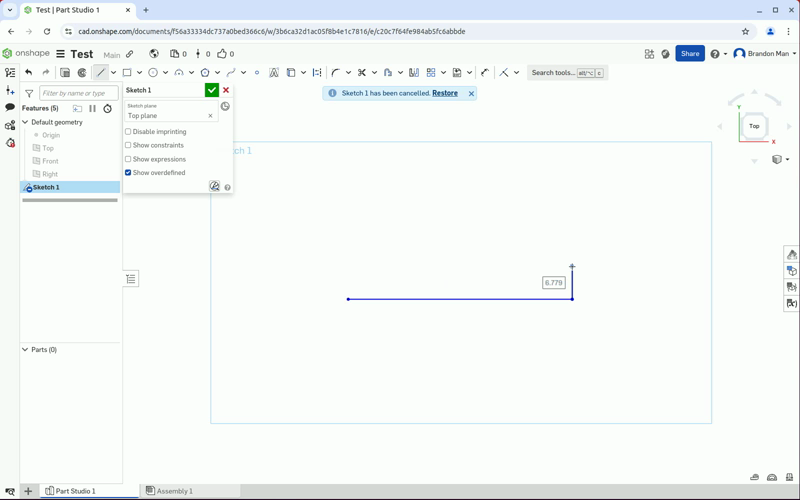
mouse_move(348, 266)
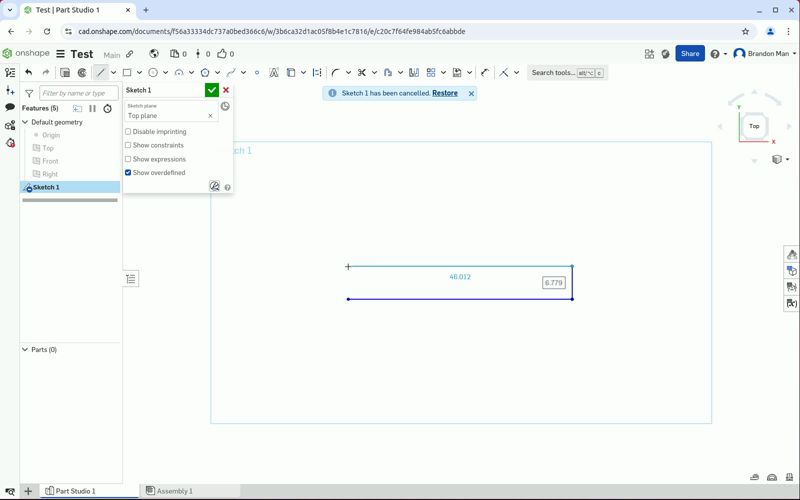
click(348, 266)
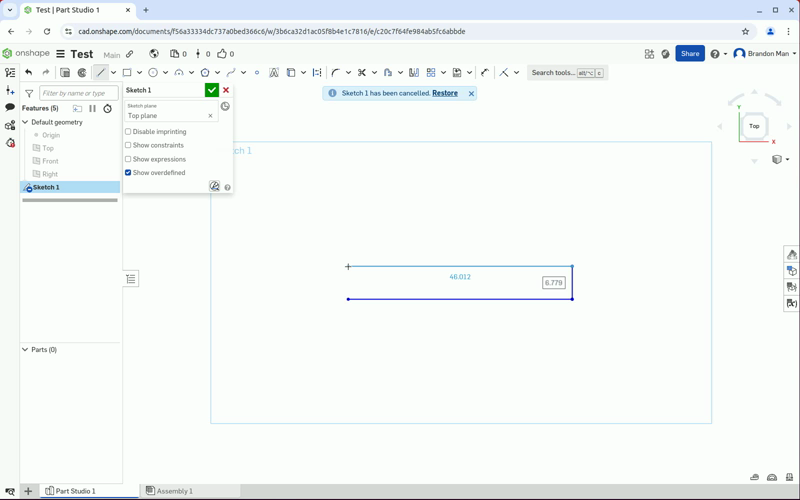
key_up(shift)
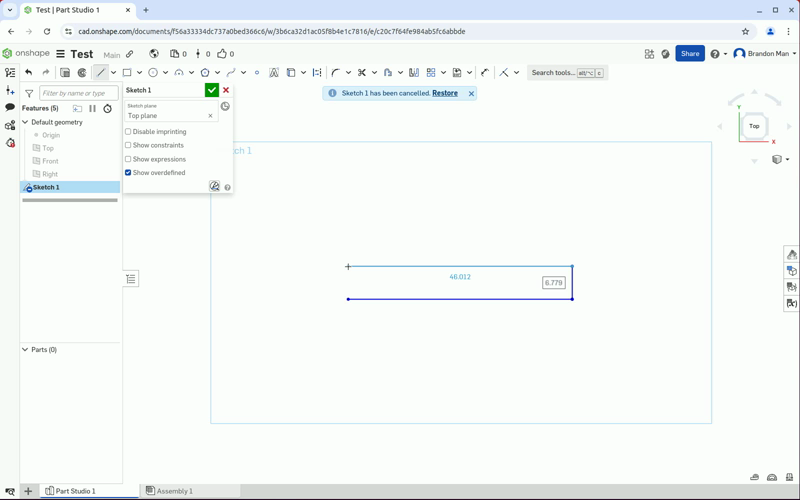
mouse_move(378, 266)
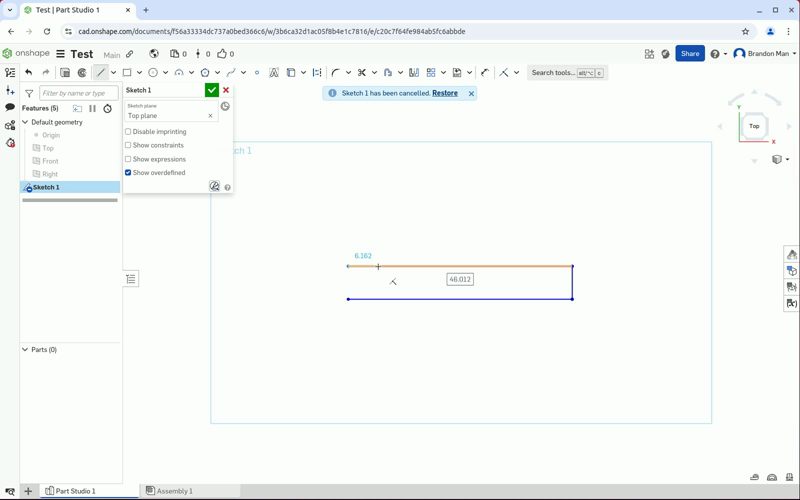
key_down(shift)
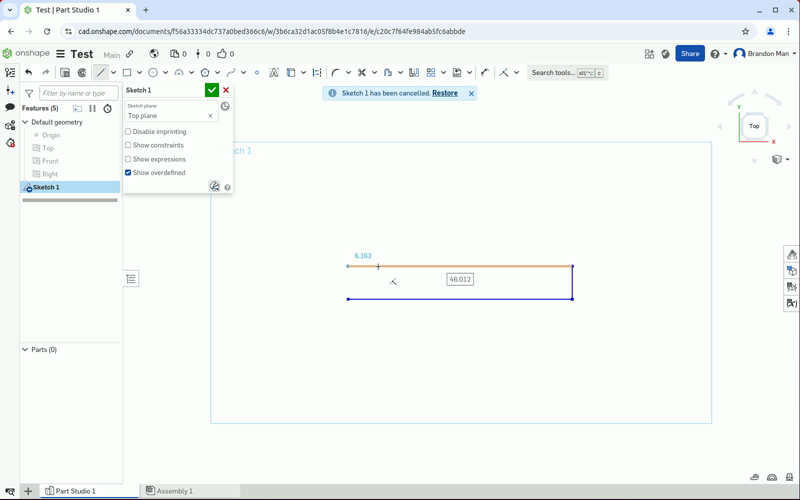
mouse_move(348, 299)
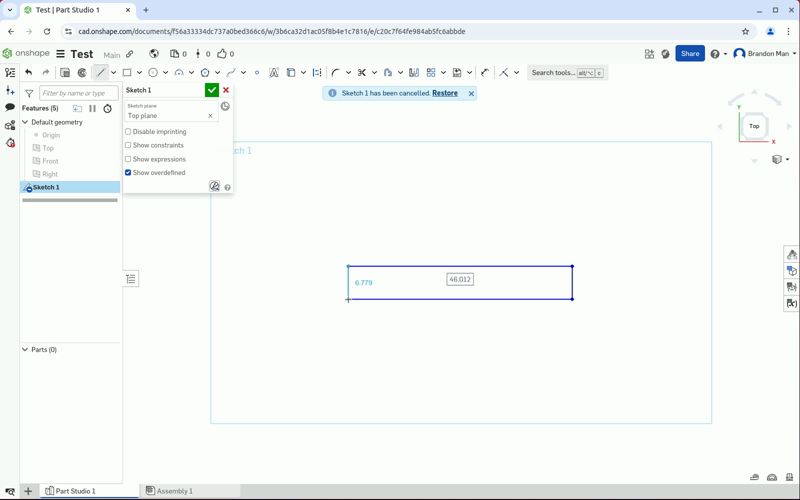
key_up(shift)
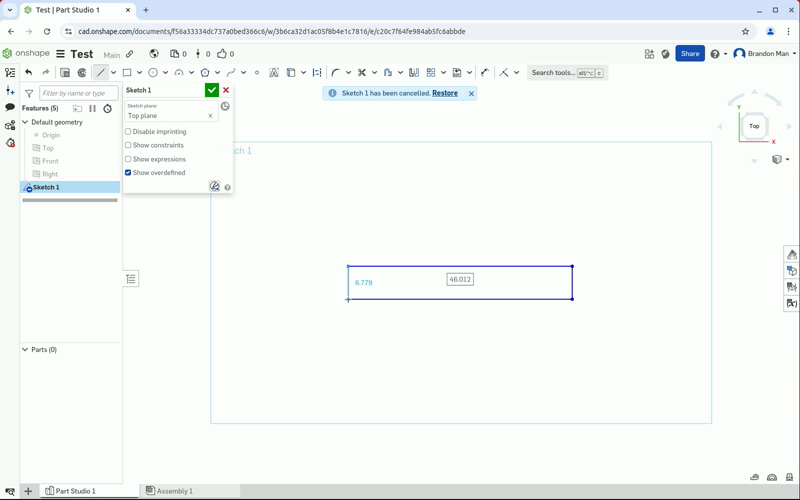
click(348, 299)
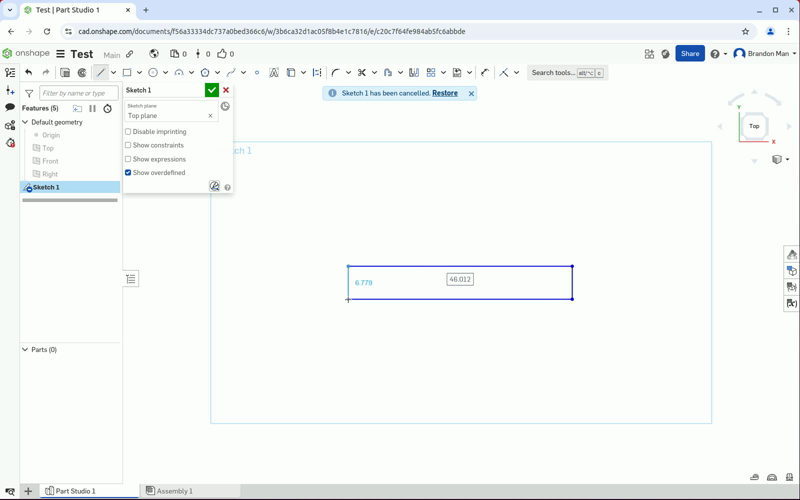
key(esc)
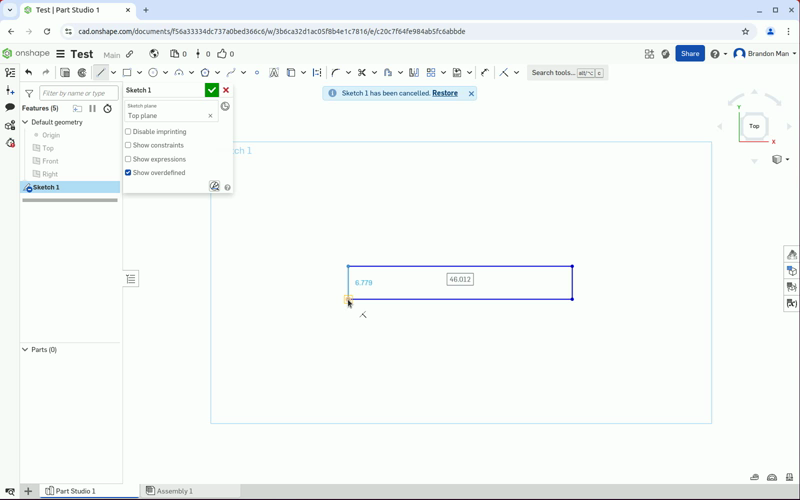
mouse_move(374, 274)
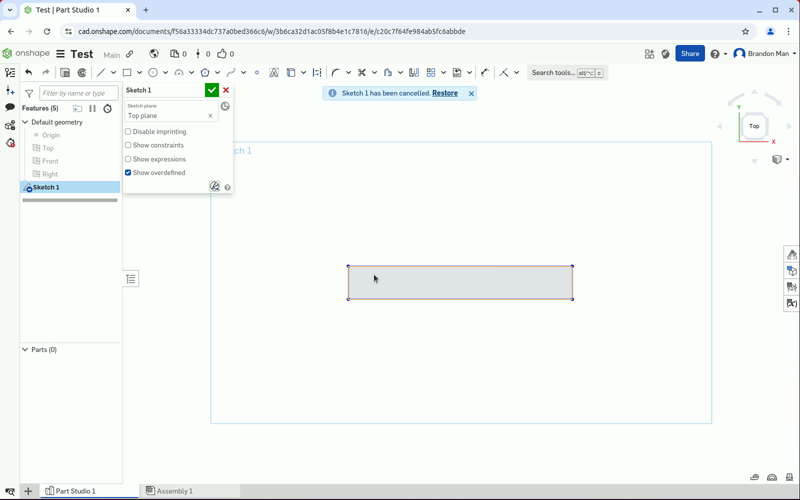
click(374, 274)
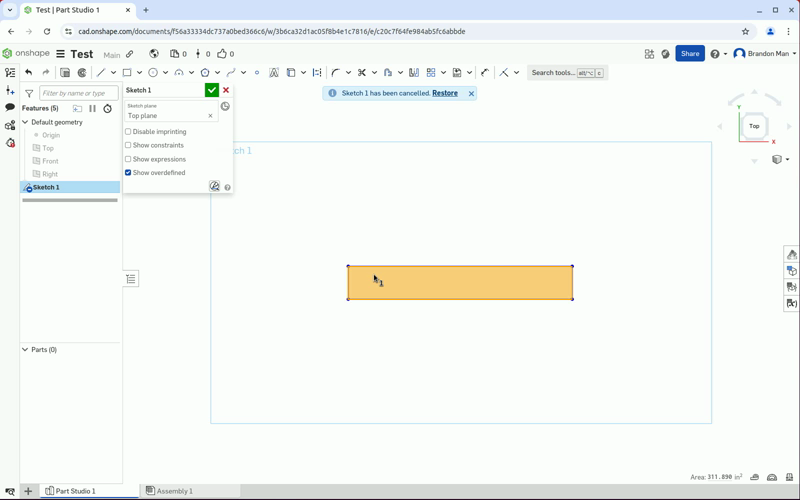
mouse_move(73, 352)
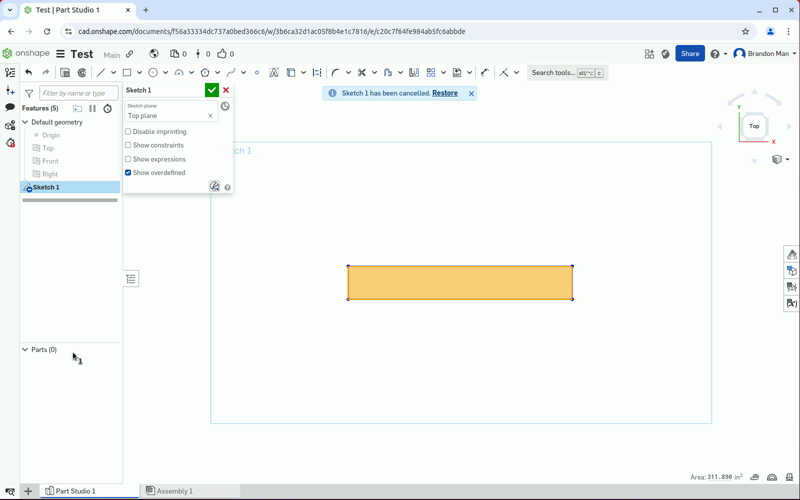
key(shift+y)
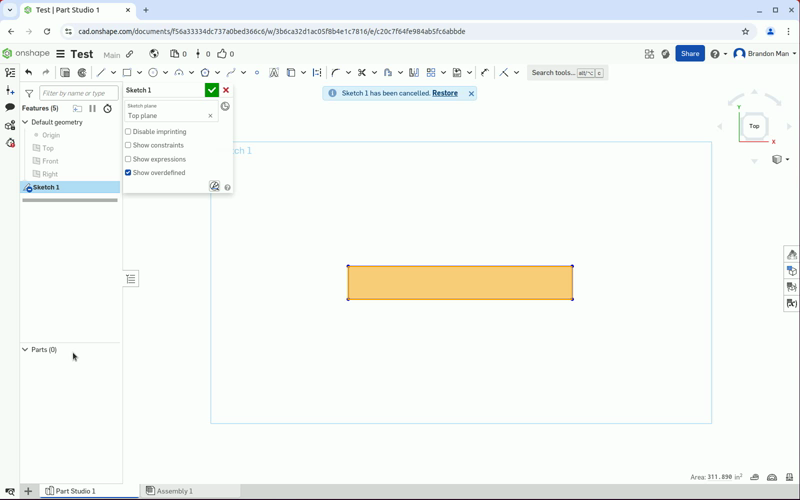
key(shift+e)
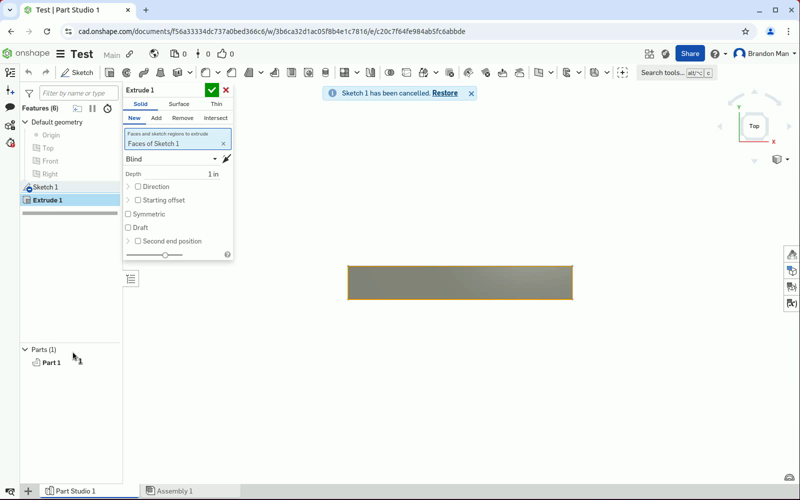
mouse_move(143, 106)
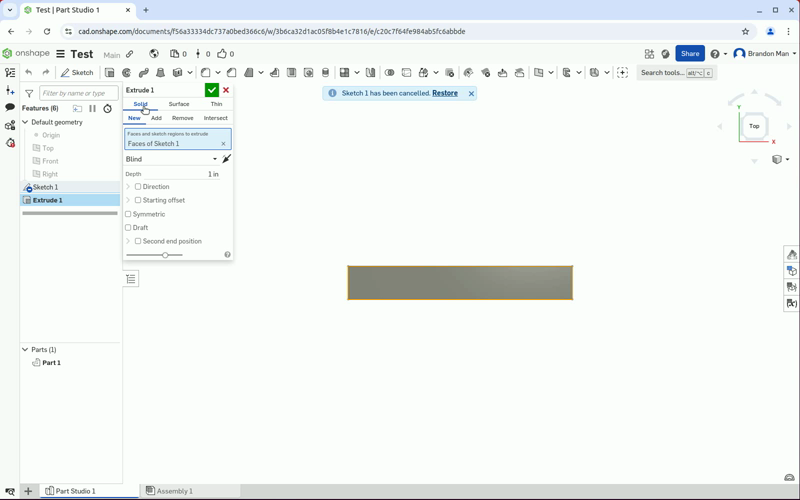
click(143, 106)
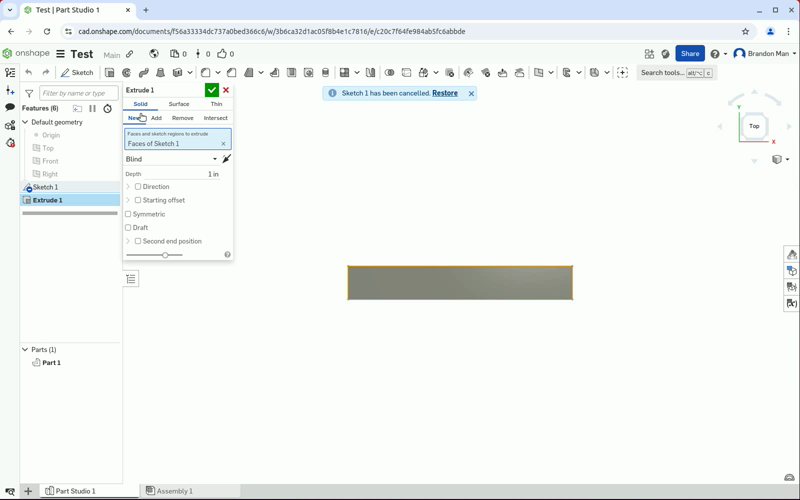
mouse_move(137, 120)
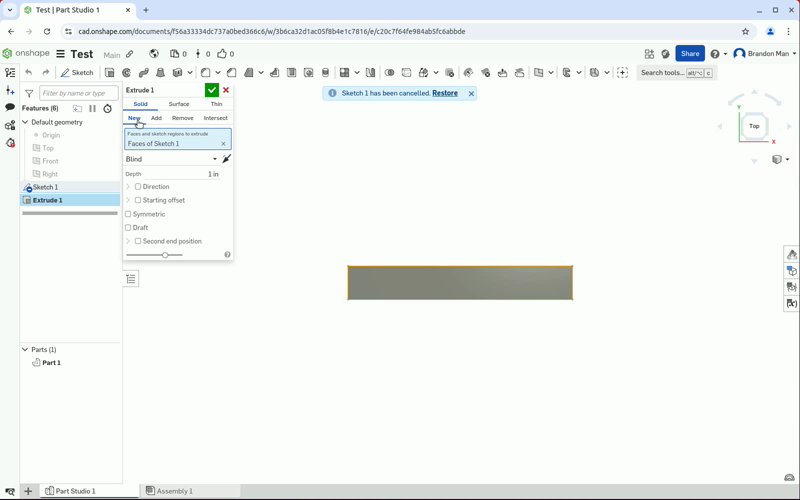
click(137, 120)
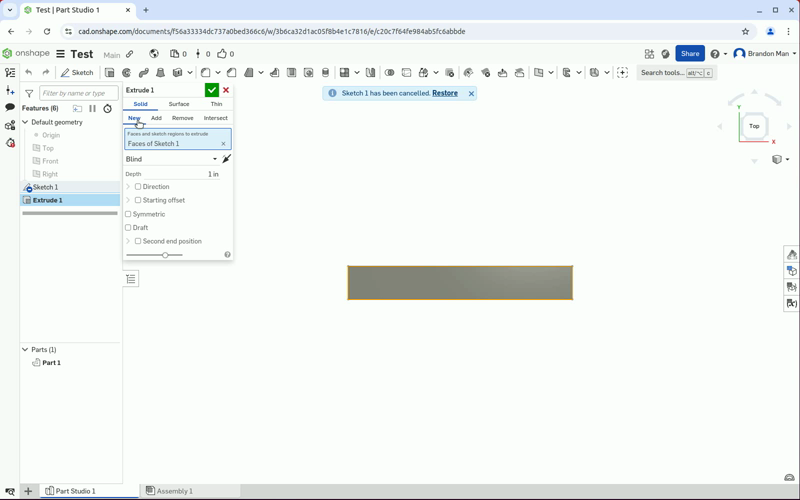
key(tab, 4)
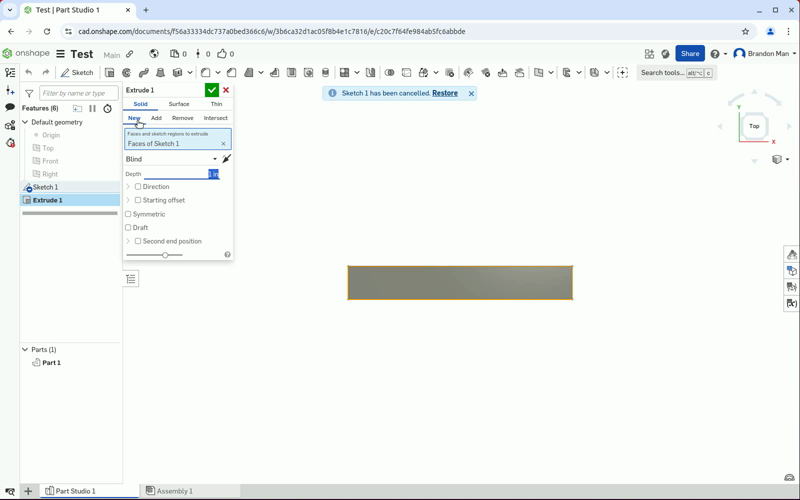
text(3.851)
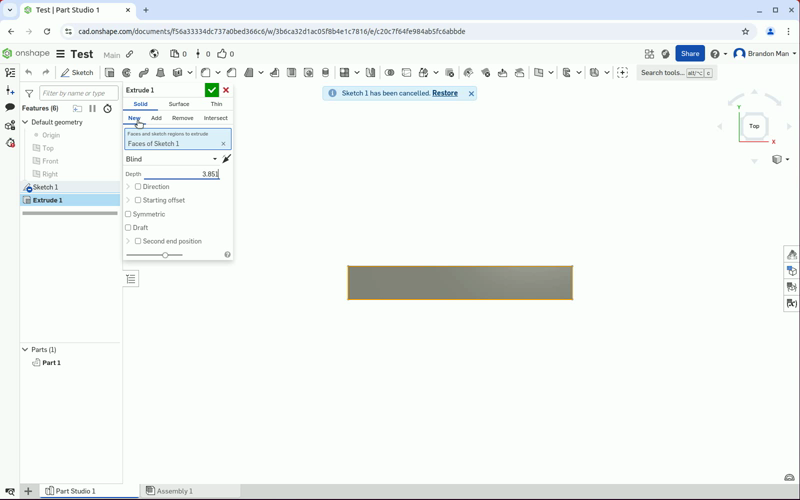
key(enter)
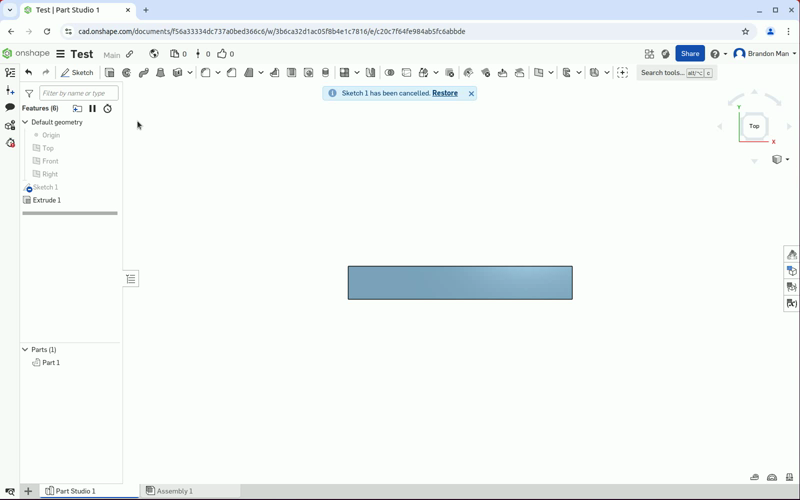
key(shift+h)
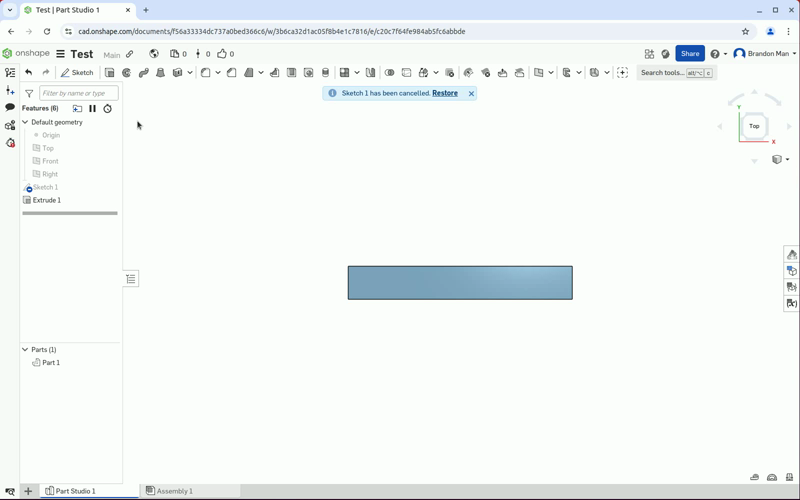
key(shift+h)
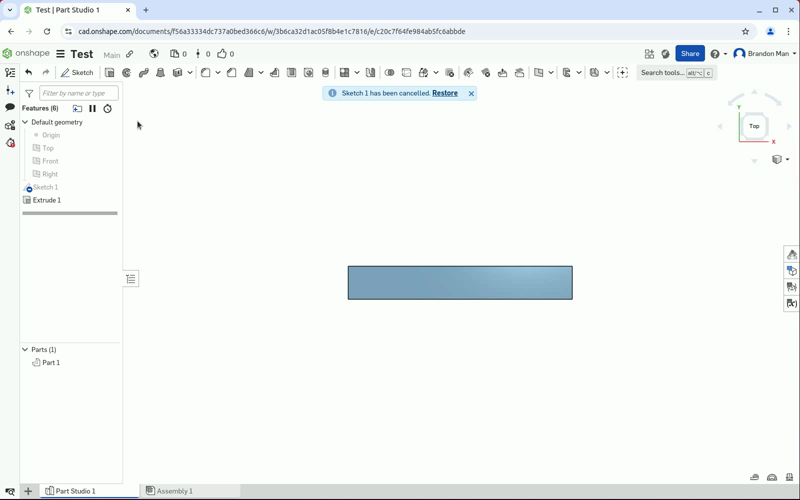
mouse_move(73, 189)
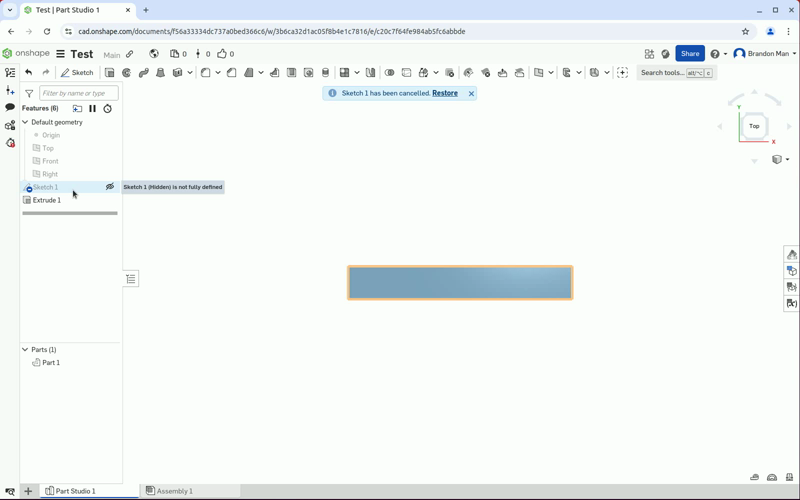
click(73, 189)
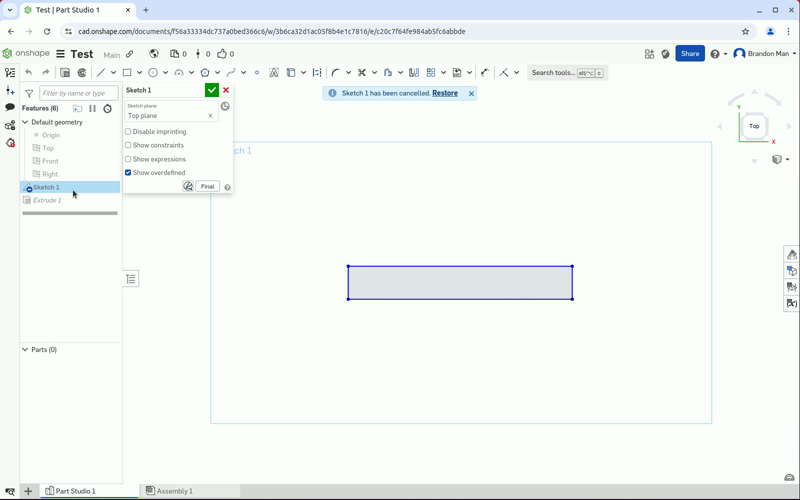
mouse_move(229, 92)
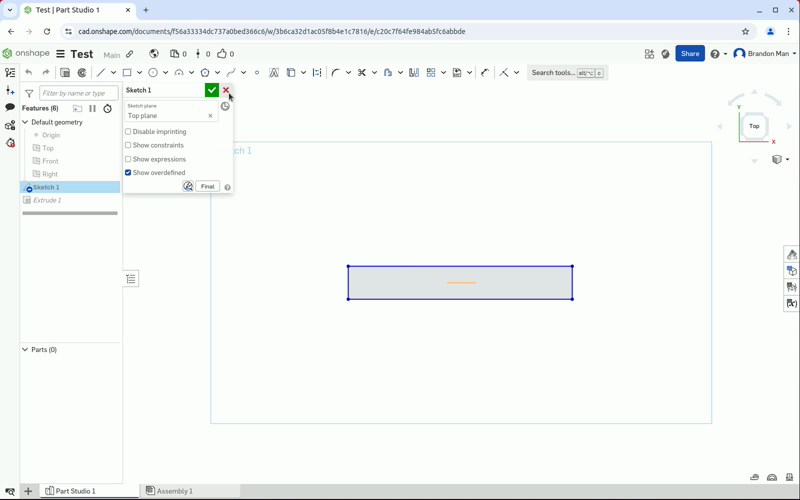
click(229, 92)
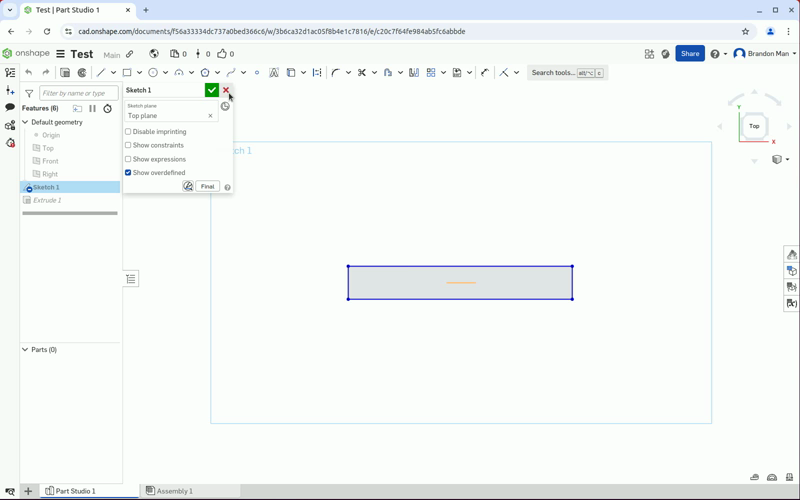
key(shift+s)
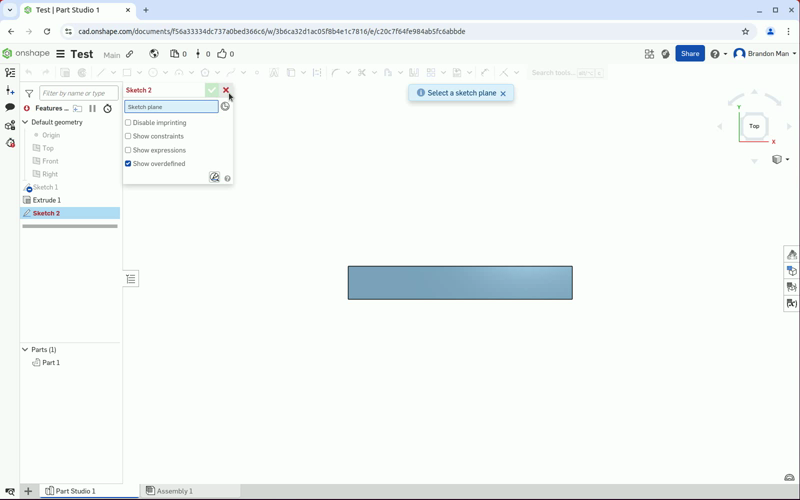
mouse_move(73, 150)
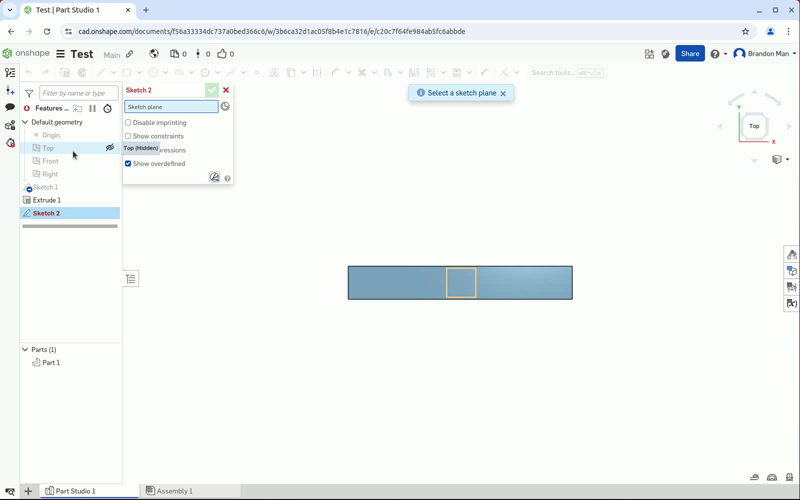
click(73, 150)
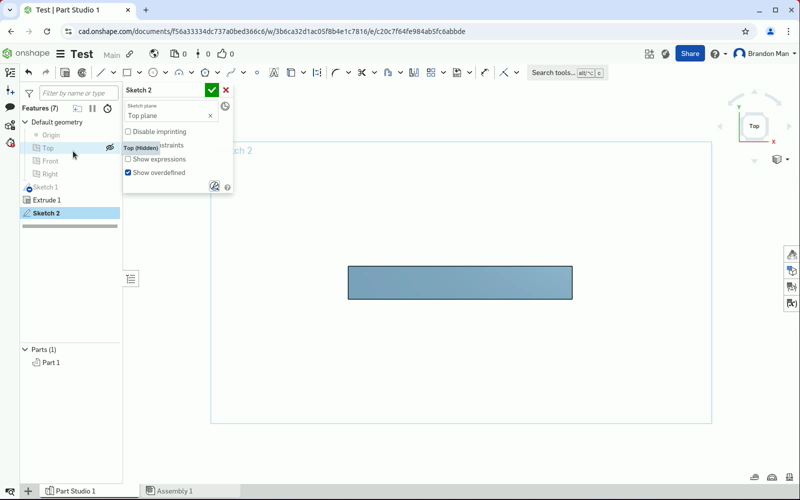
mouse_move(73, 352)
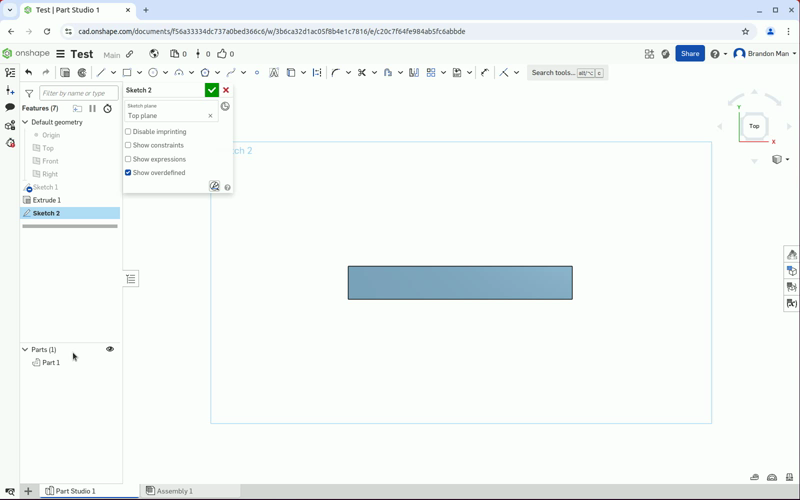
key(y)
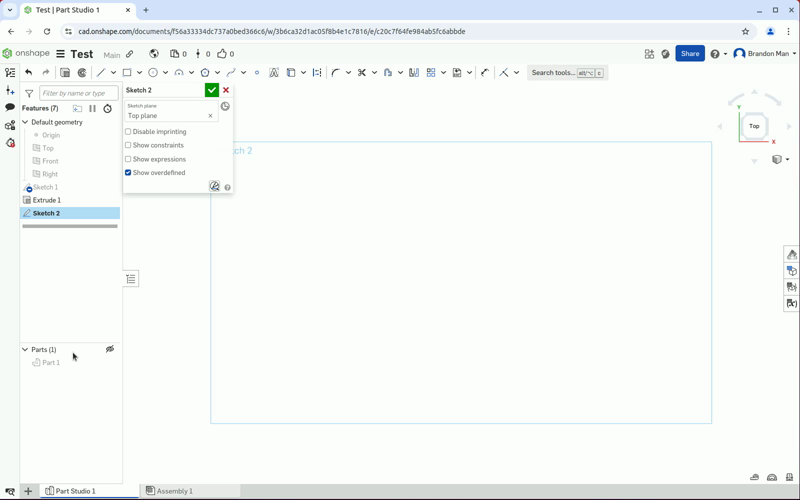
key(l)
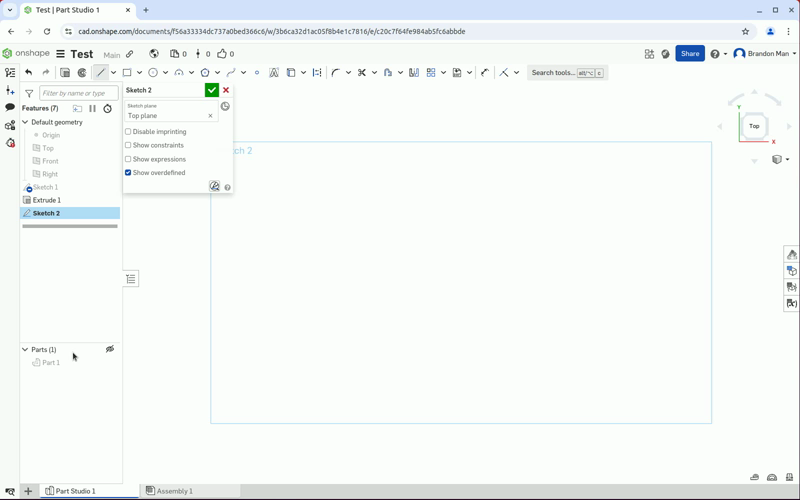
key_down(shift)
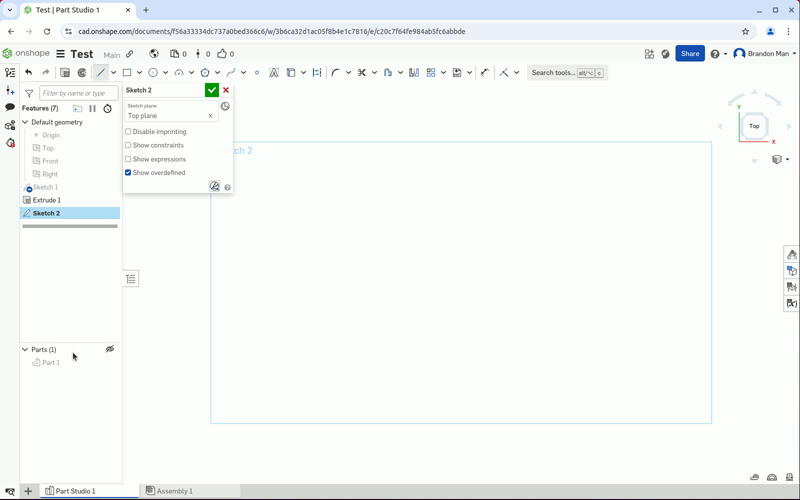
mouse_move(348, 299)
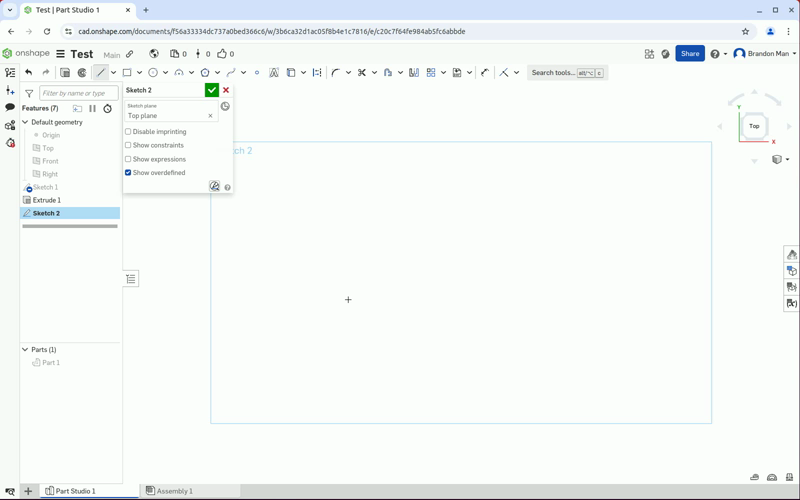
click(348, 299)
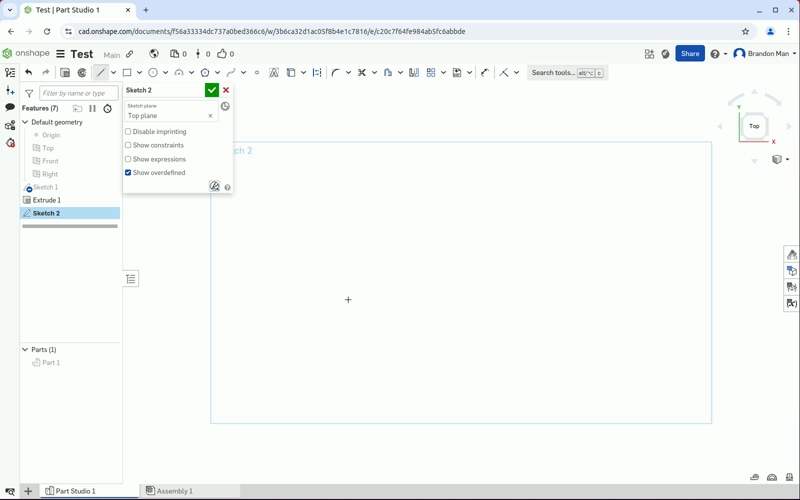
key_up(shift)
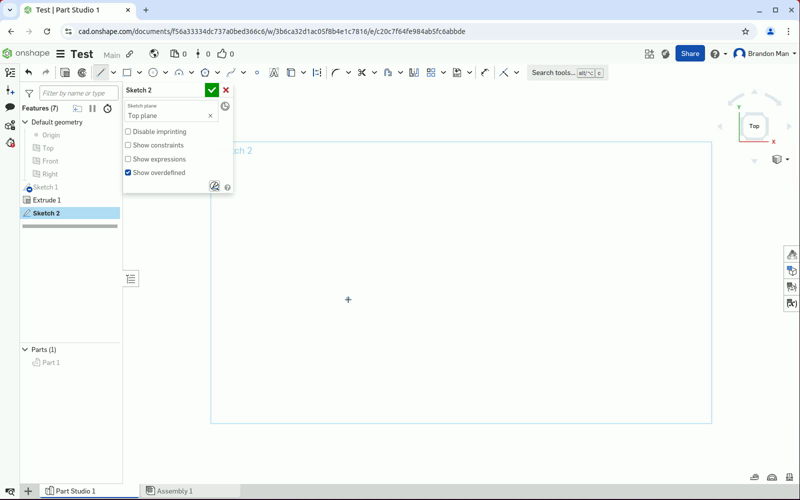
key_down(shift)
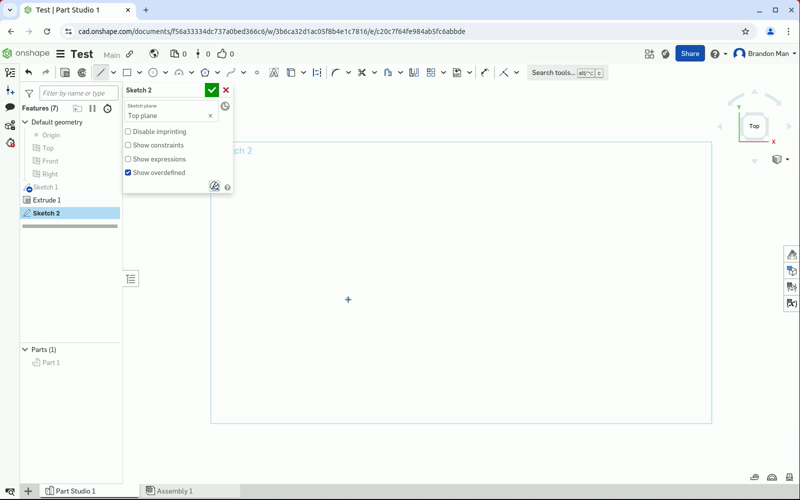
mouse_move(572, 299)
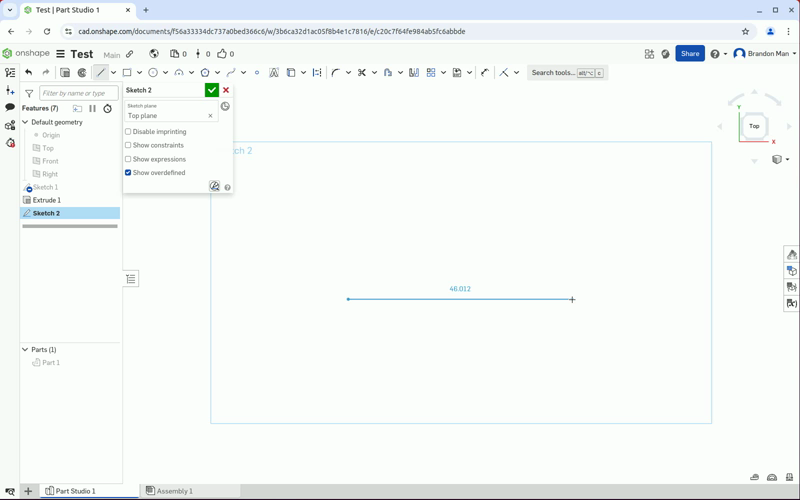
click(572, 299)
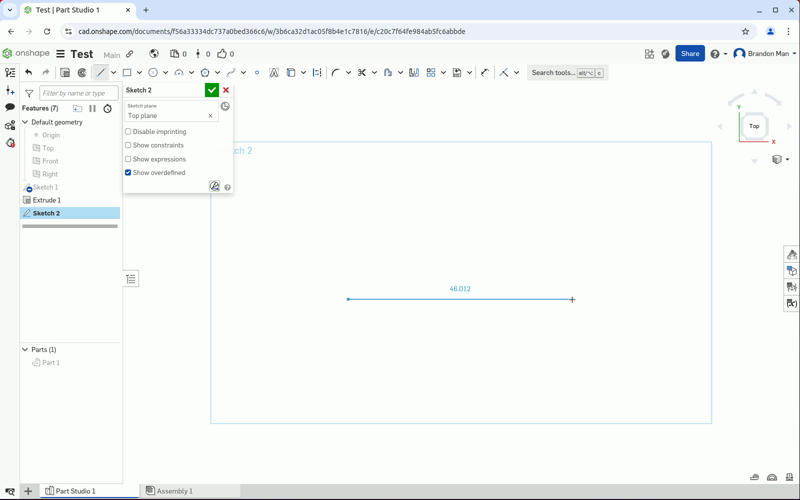
key_up(shift)
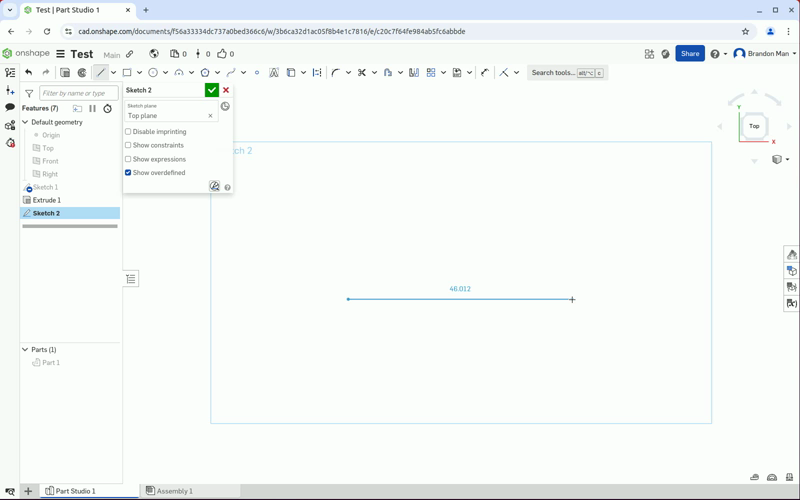
key_down(shift)
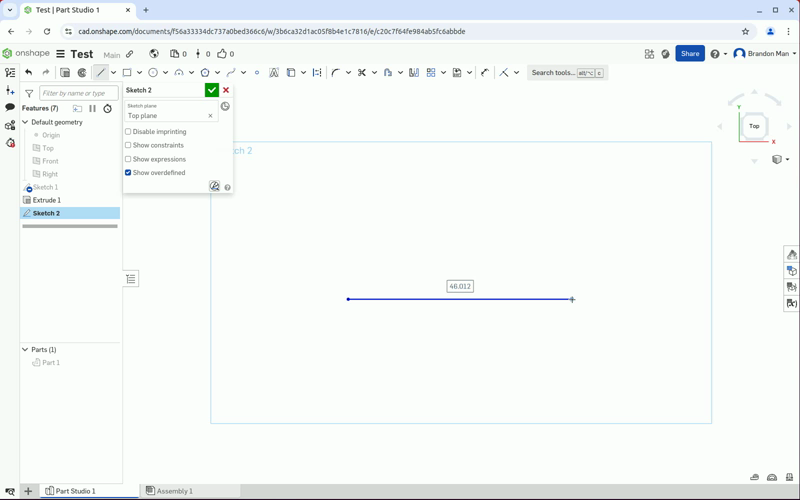
mouse_move(589, 299)
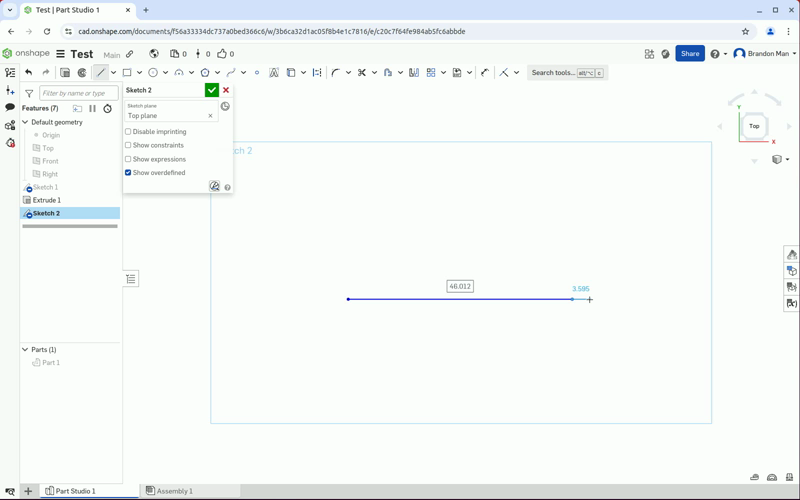
mouse_move(572, 266)
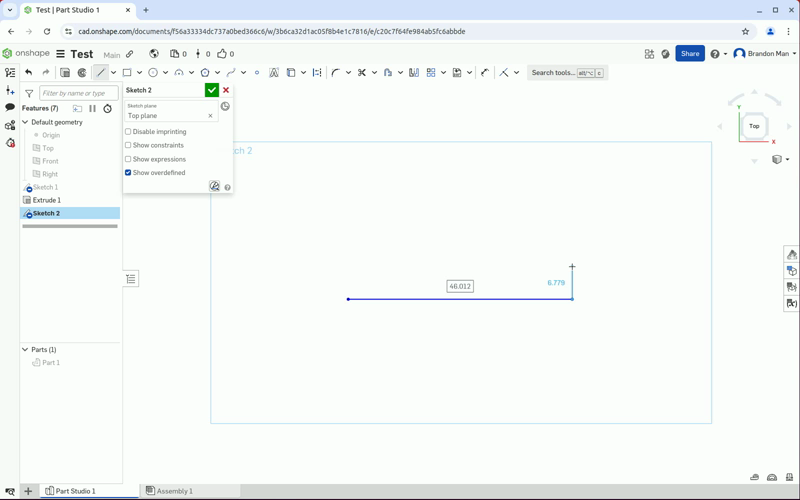
click(572, 266)
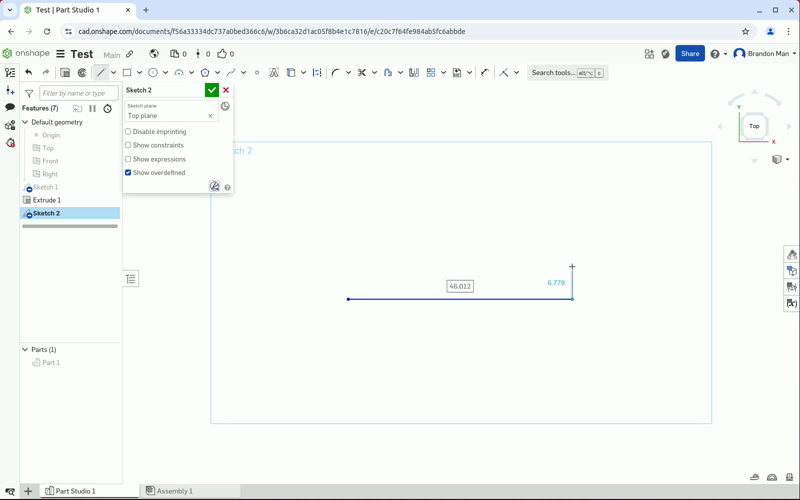
key_up(shift)
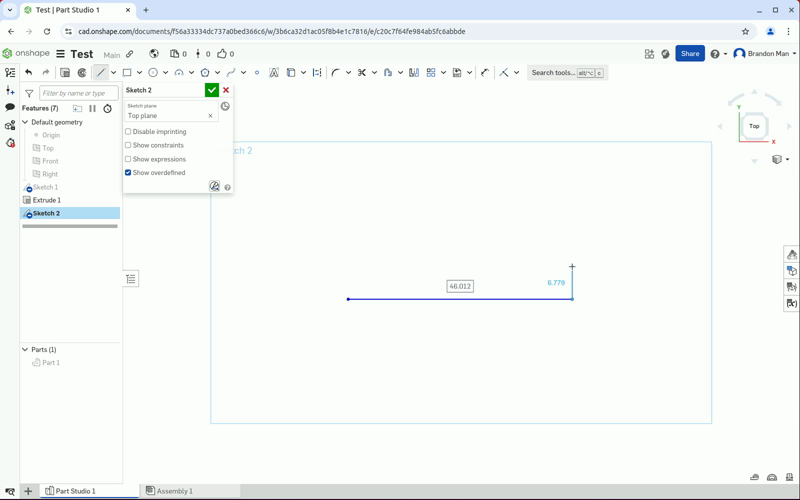
key_down(shift)
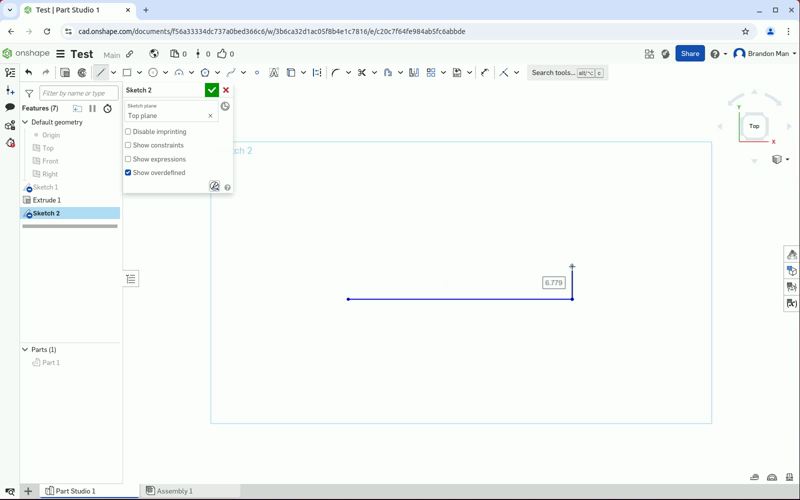
mouse_move(348, 266)
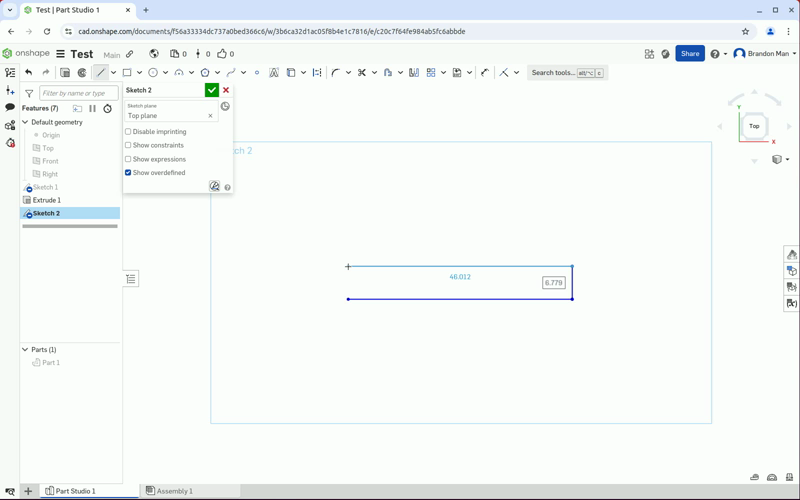
click(348, 266)
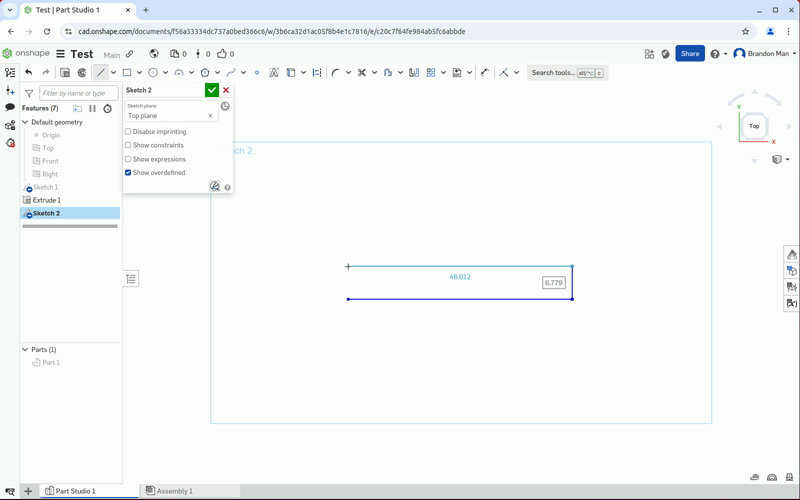
key_up(shift)
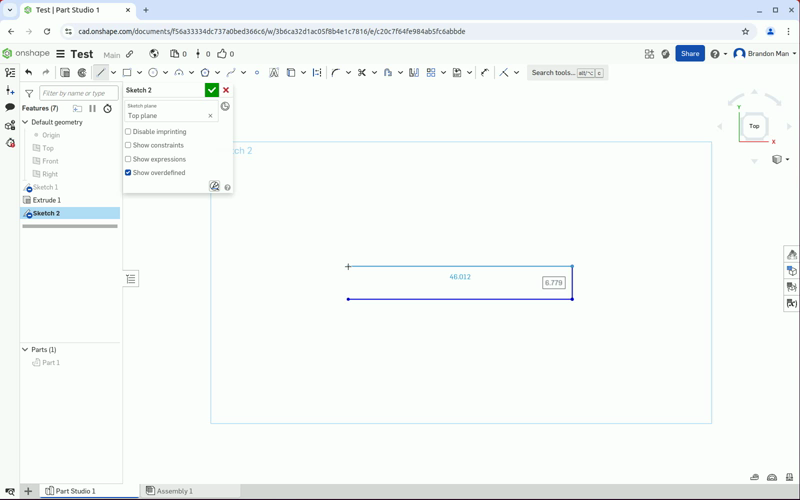
mouse_move(378, 266)
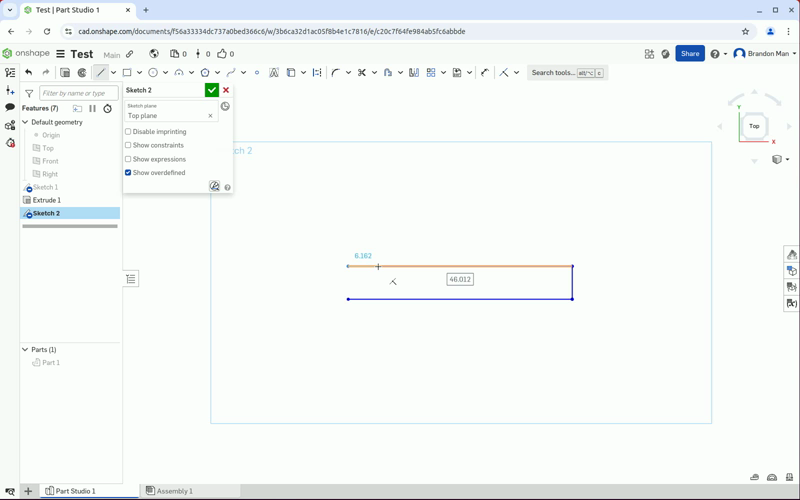
key_down(shift)
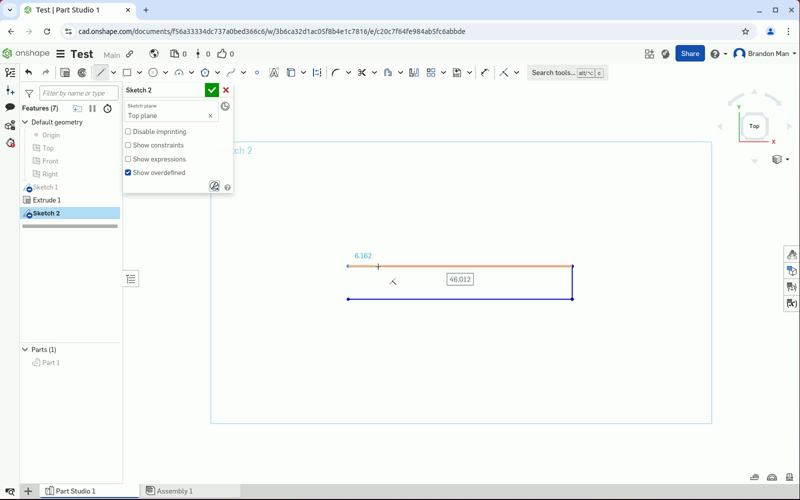
mouse_move(348, 299)
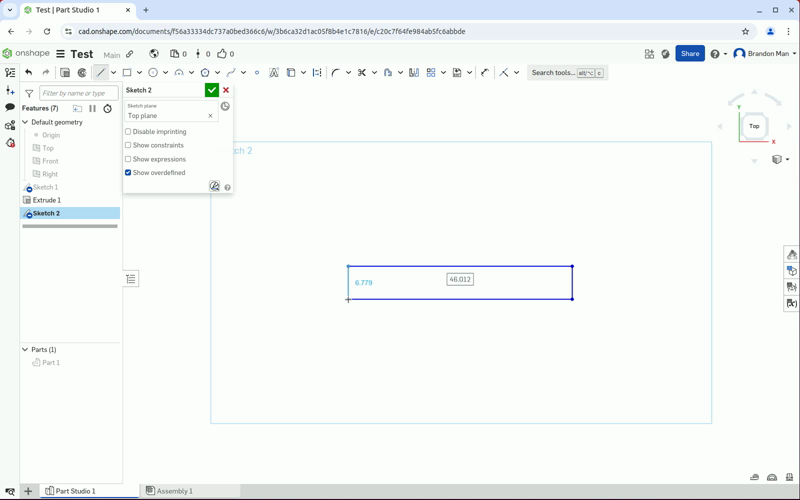
key_up(shift)
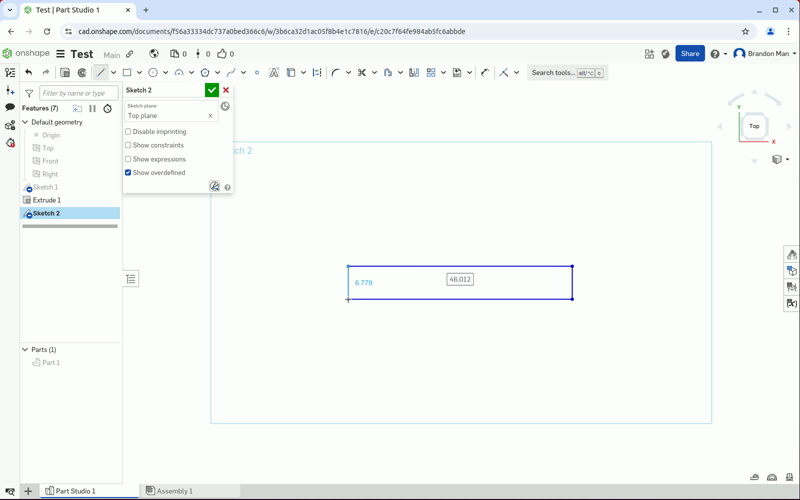
click(348, 299)
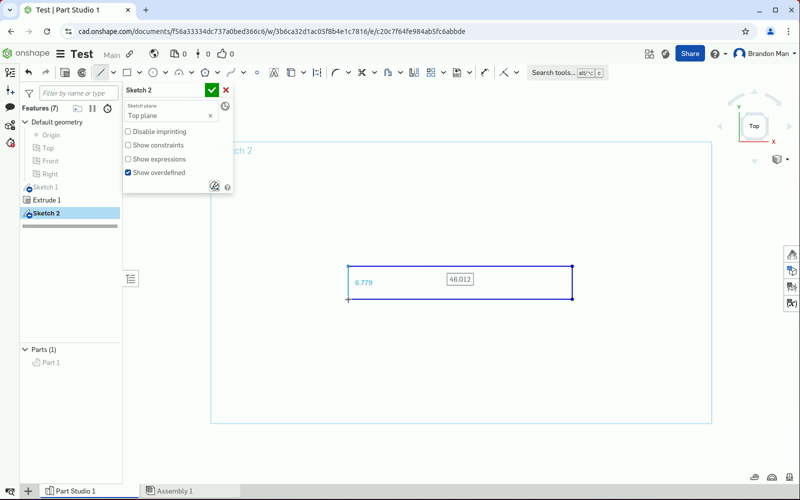
key(esc)
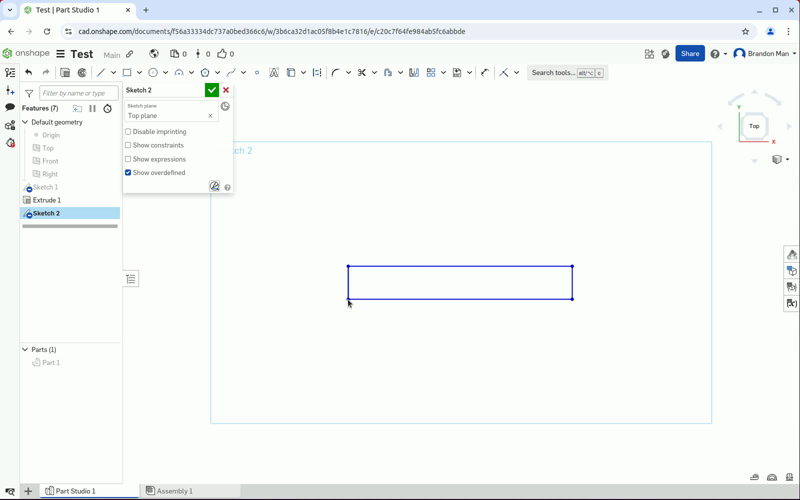
mouse_move(377, 273)
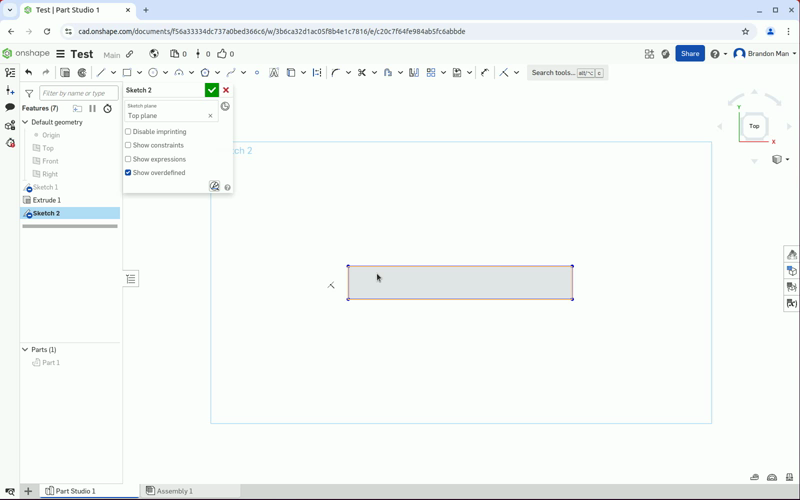
click(377, 273)
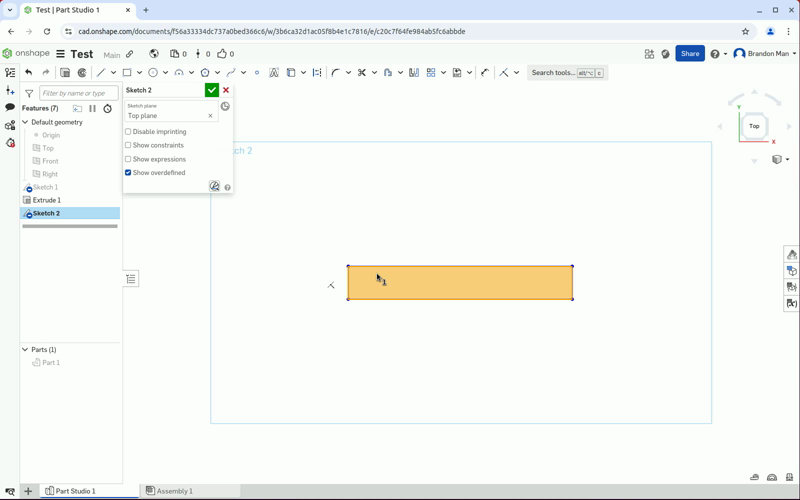
mouse_move(73, 352)
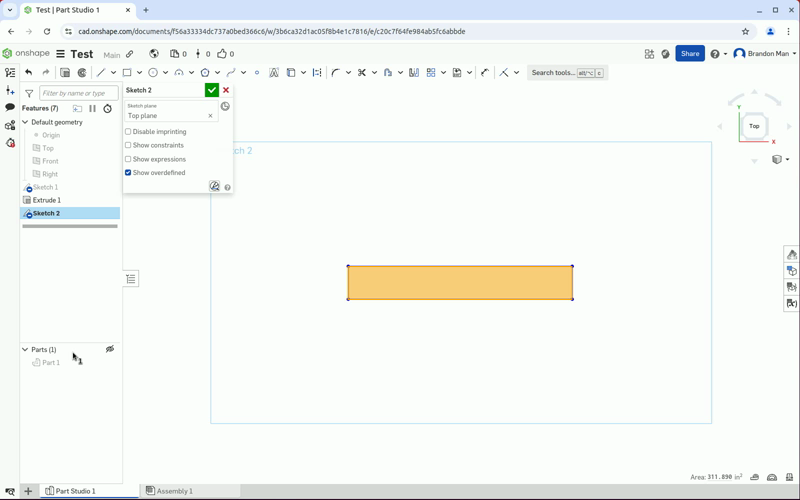
key(shift+y)
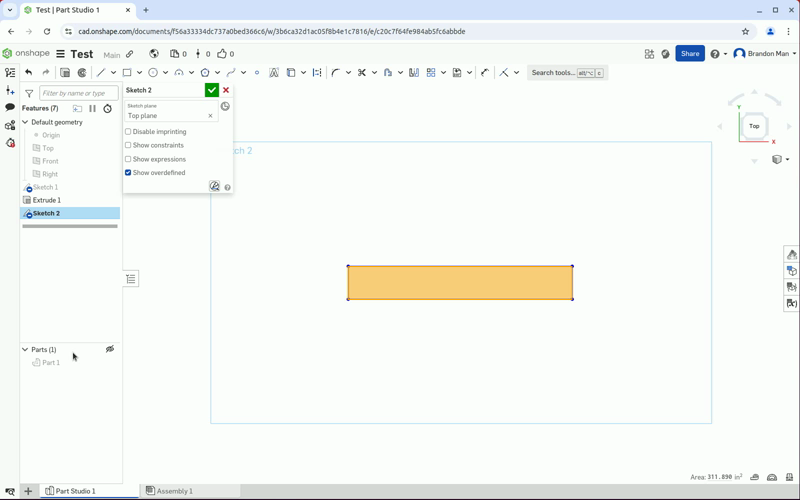
key(shift+e)
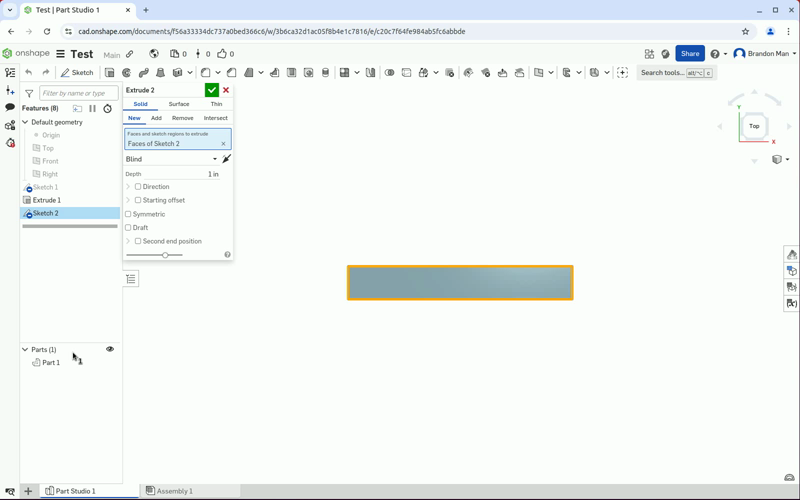
mouse_move(143, 106)
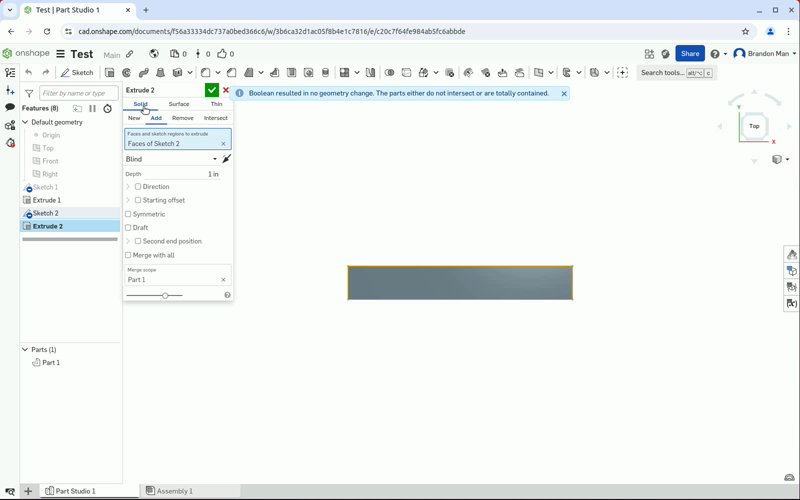
click(143, 106)
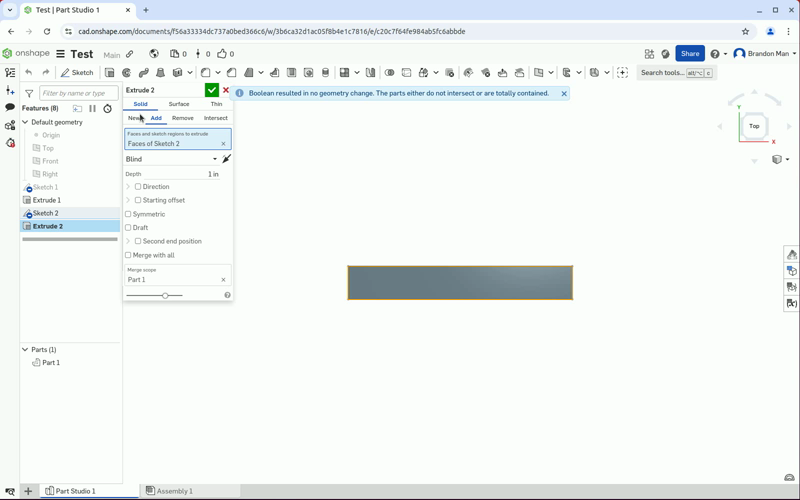
mouse_move(137, 120)
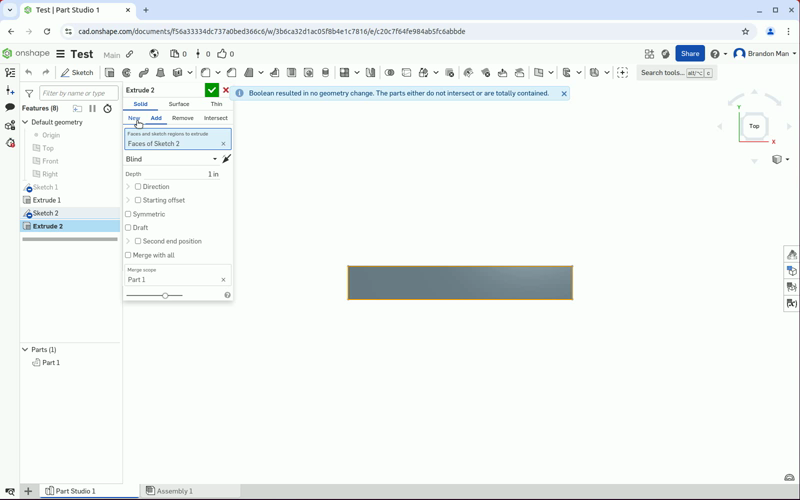
click(137, 120)
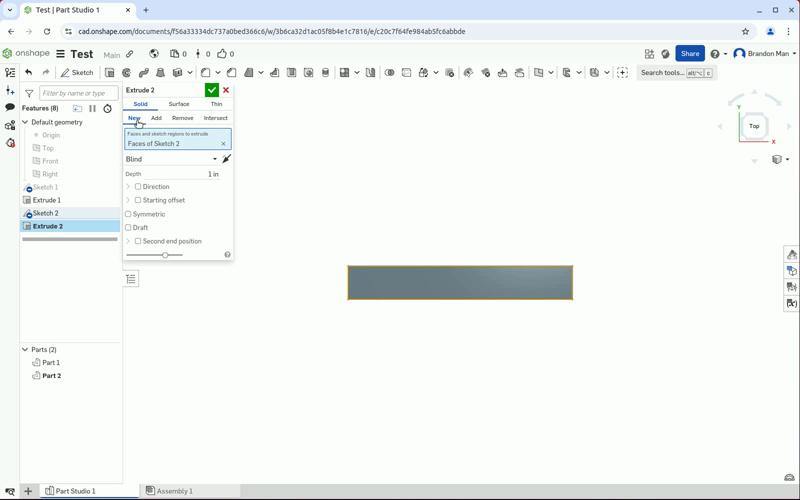
key(tab, 4)
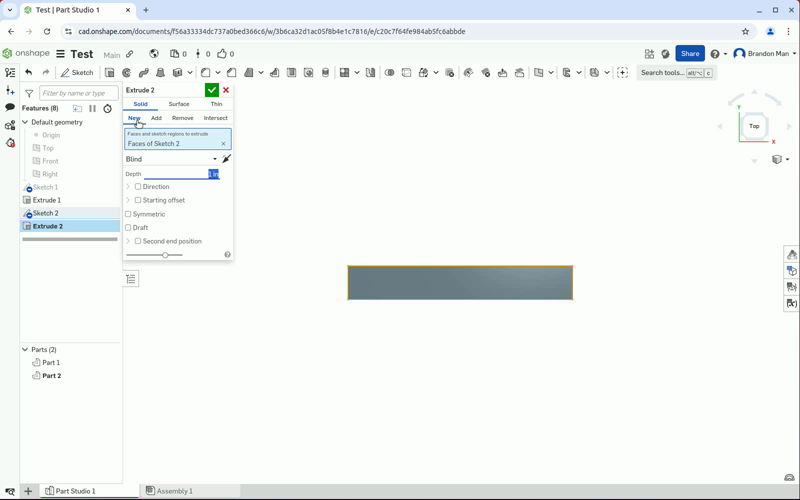
text(3.851)
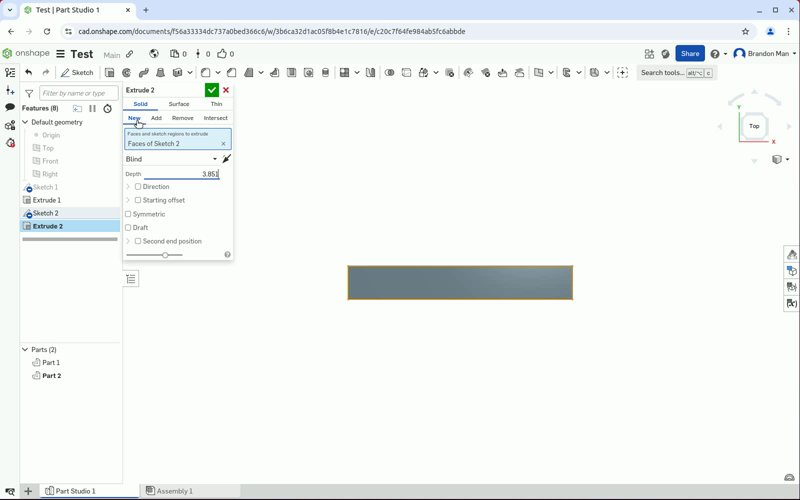
key(enter)
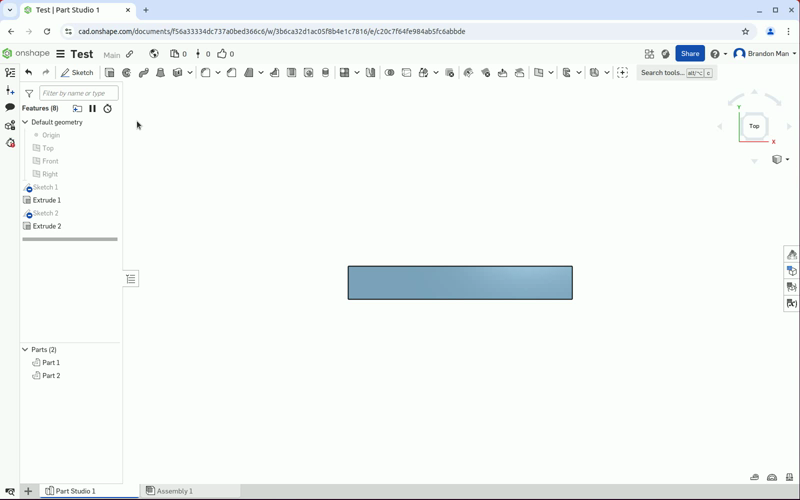
key(shift+h)
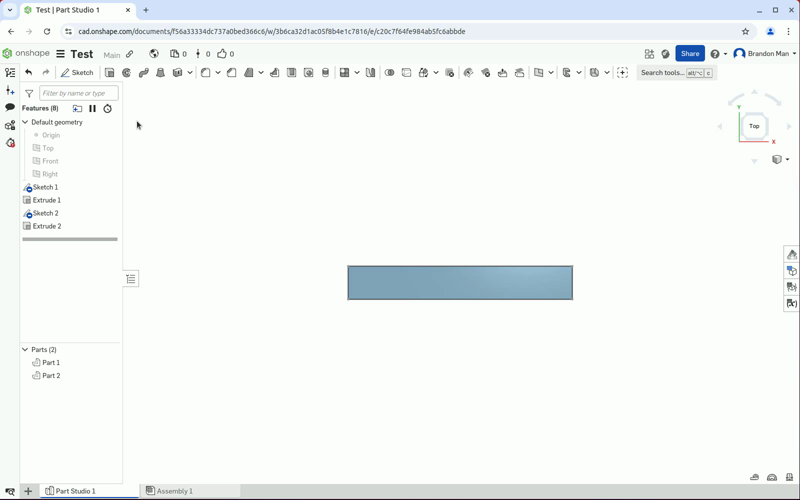
key(shift+h)
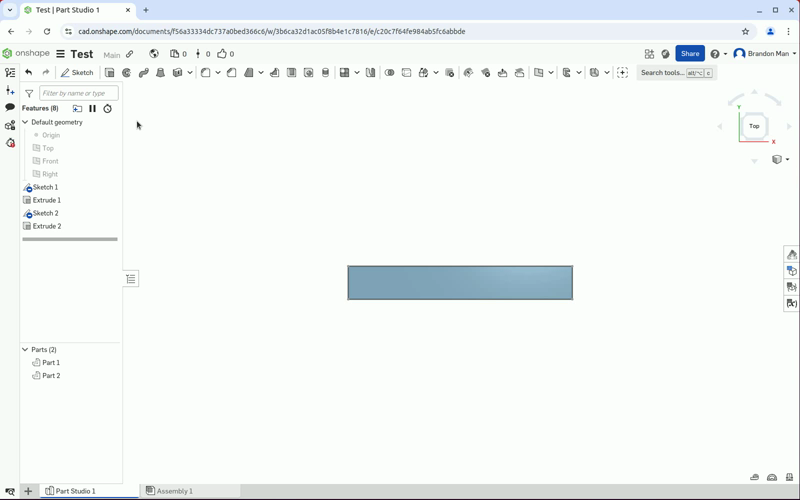
key(shift+7)
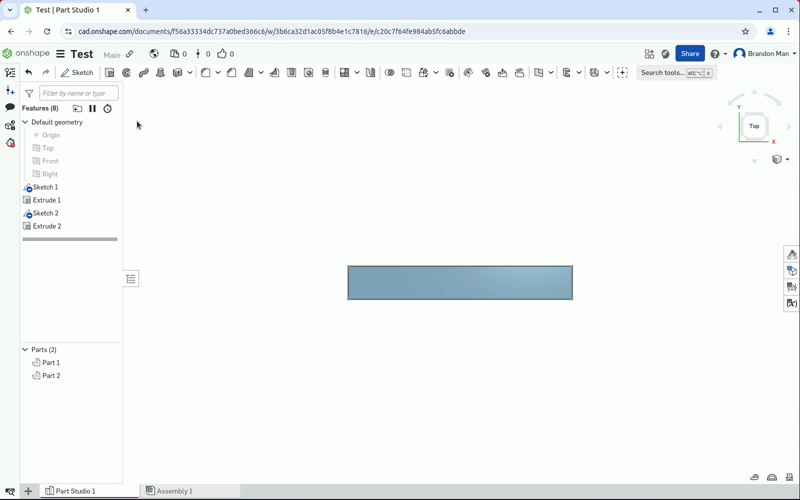
key(up, 3)
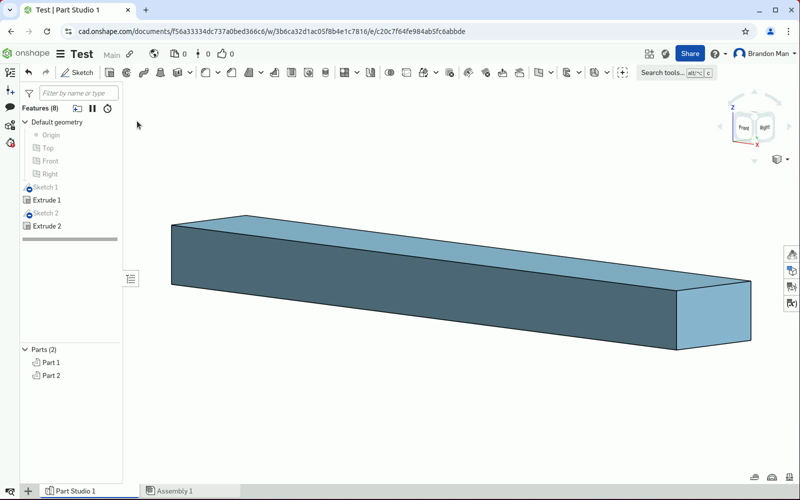
key(left, 3)
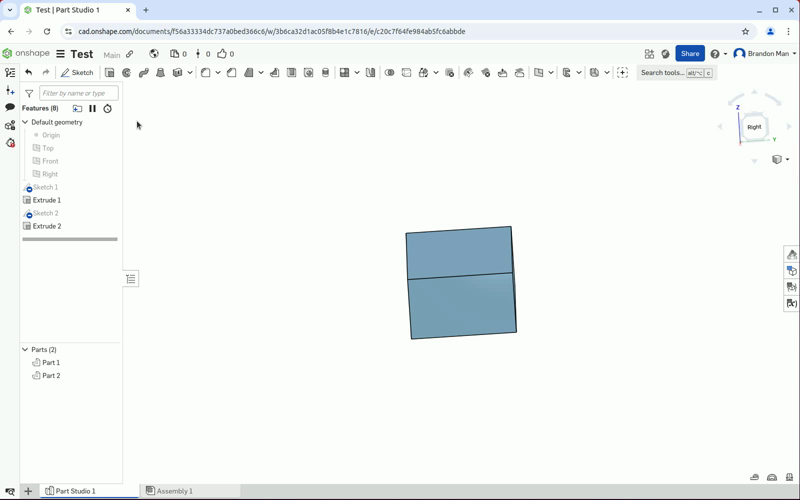
key(right, 3)
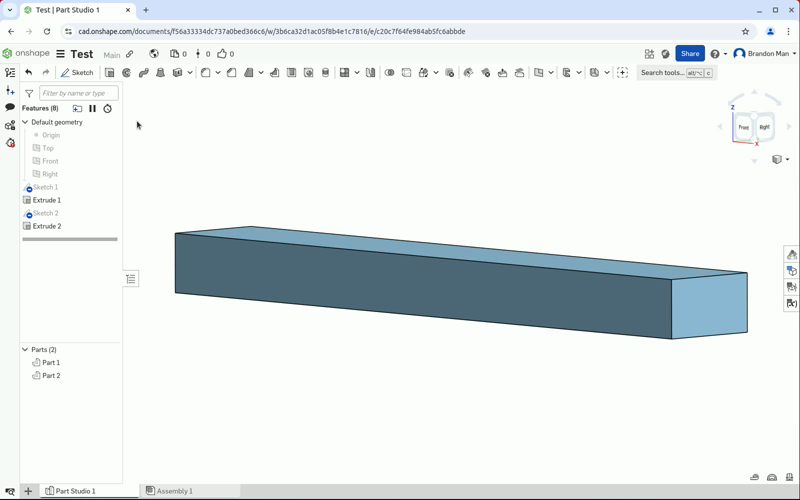
key(down, 3)
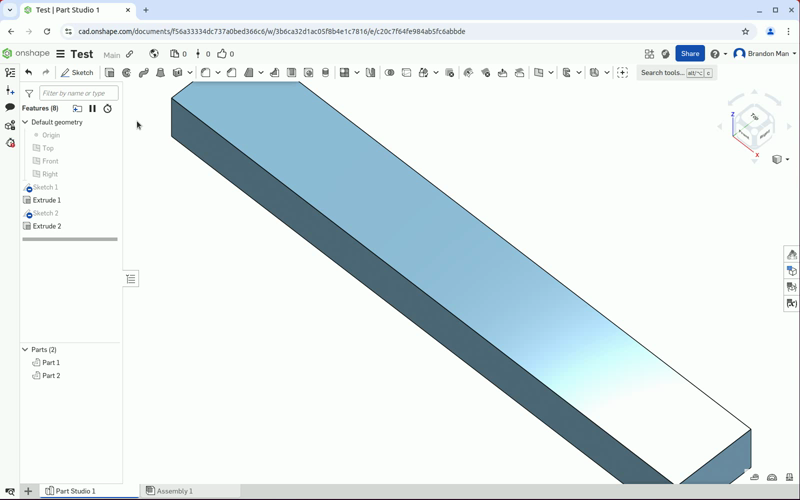
mouse_move(73, 189)
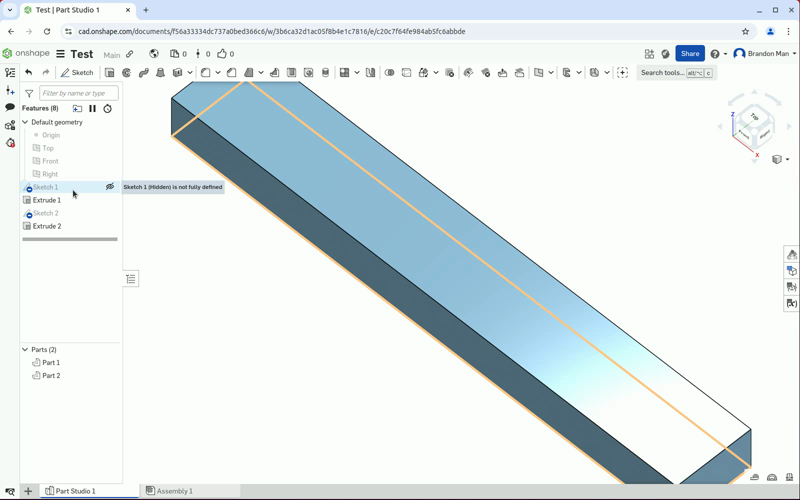
click(73, 189)